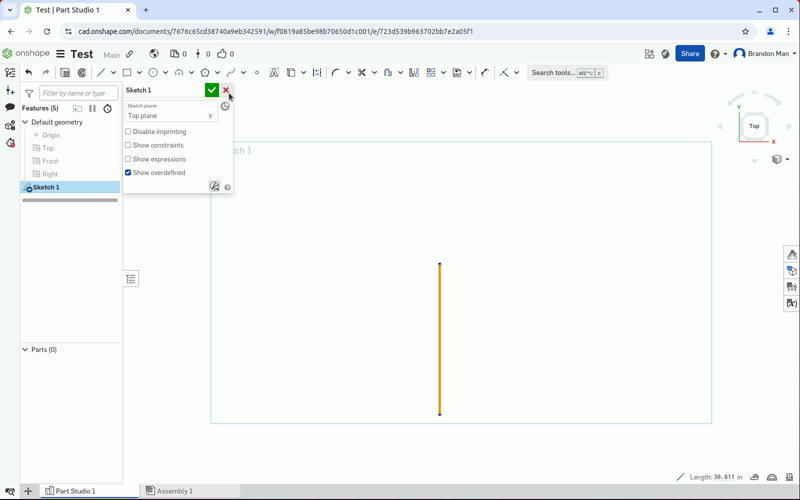
key(shift+h)
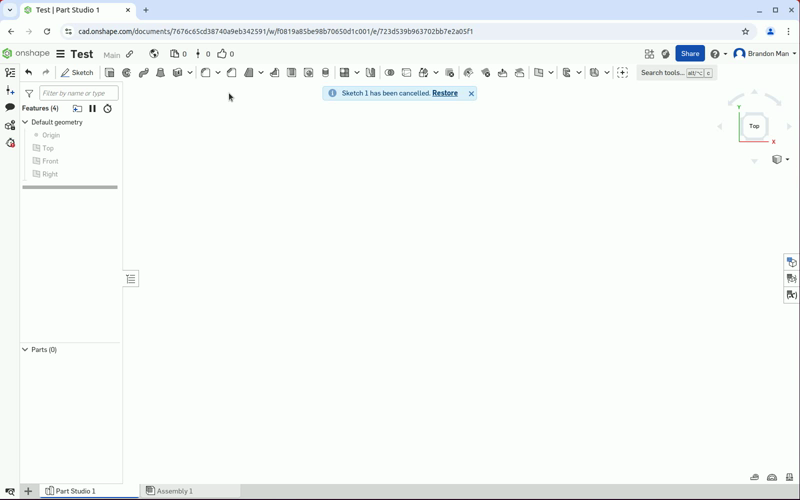
mouse_move(73, 352)
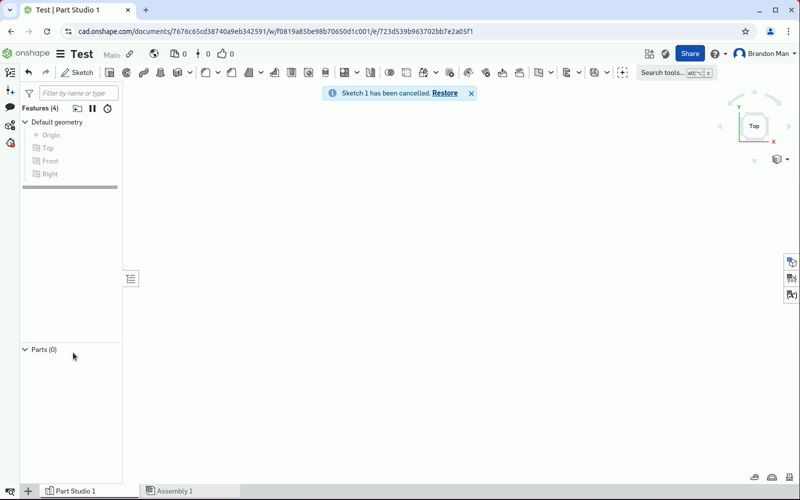
key(y)
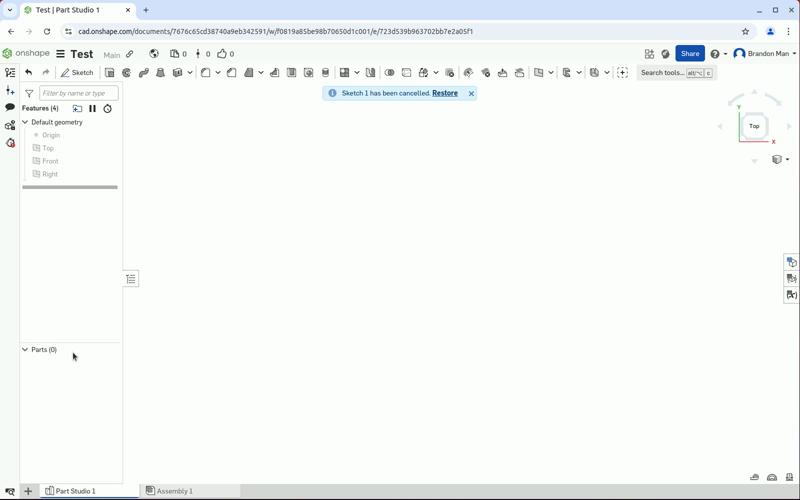
key(shift+p)
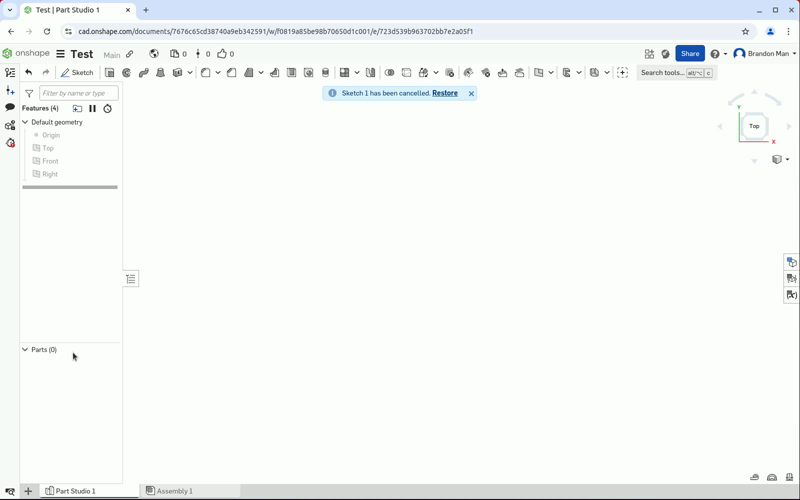
key(space)
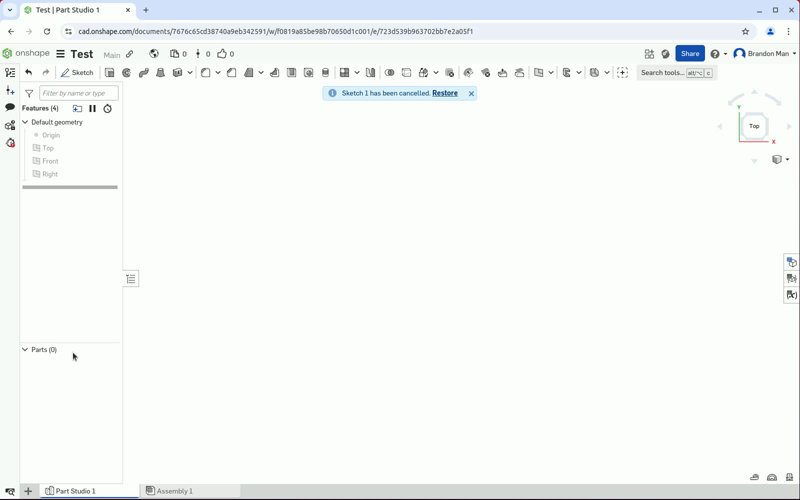
key_down(shift)
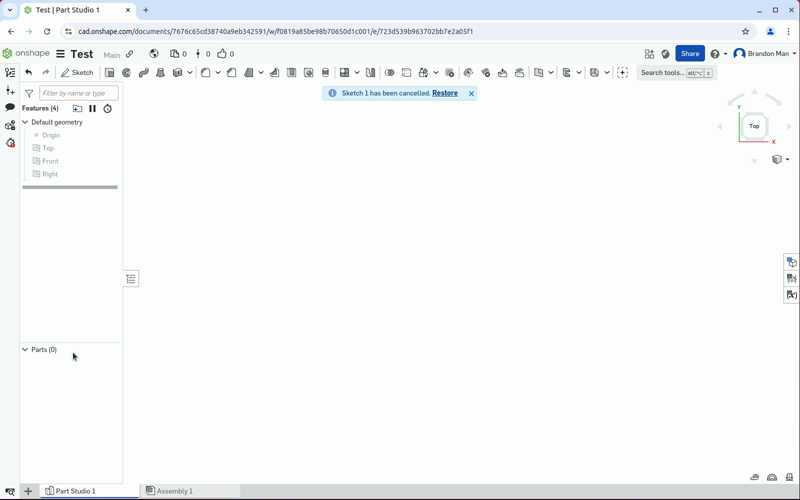
key(up)
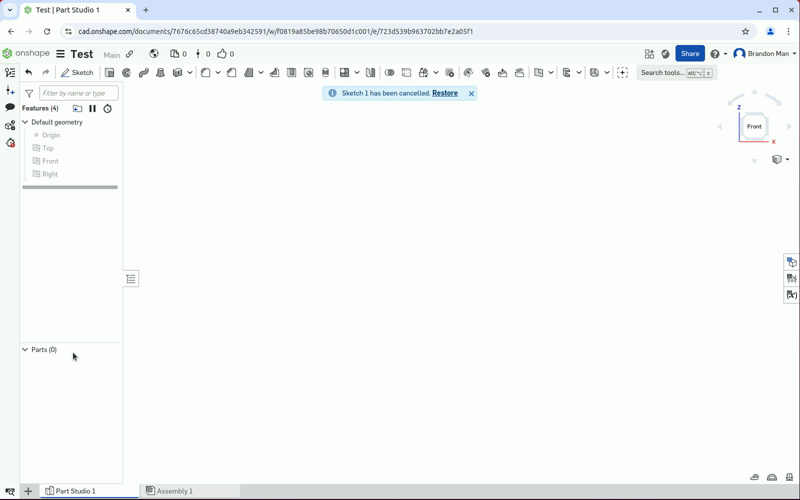
key_up(shift)
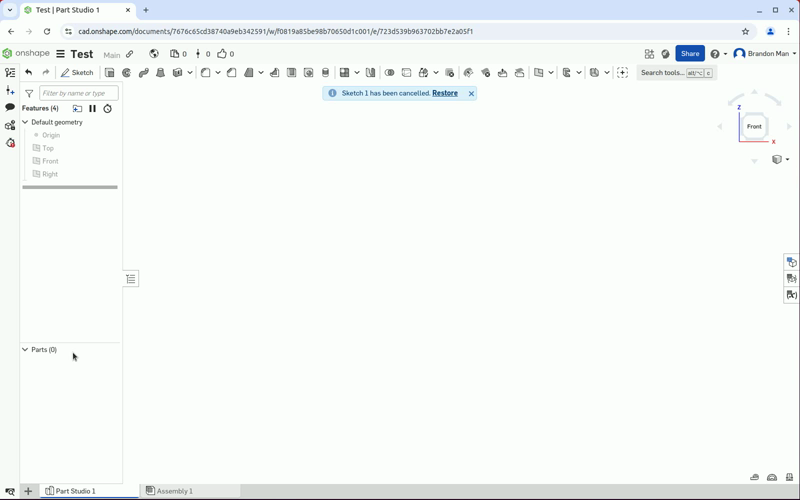
mouse_move(73, 352)
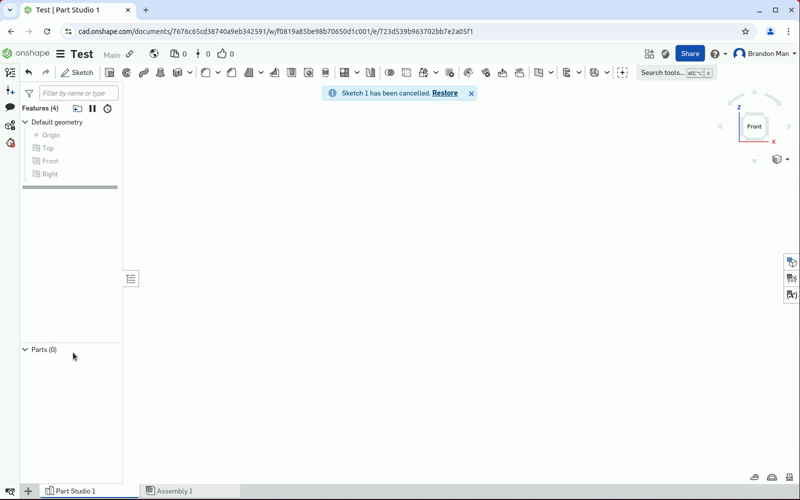
key(shift+y)
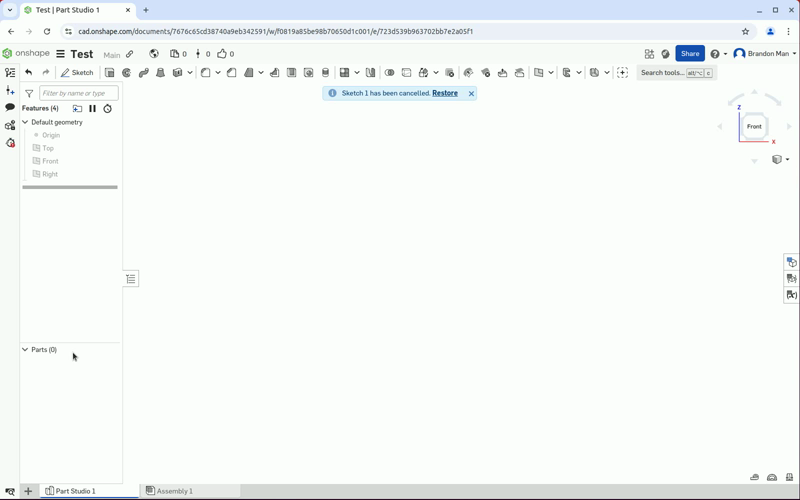
key(shift+s)
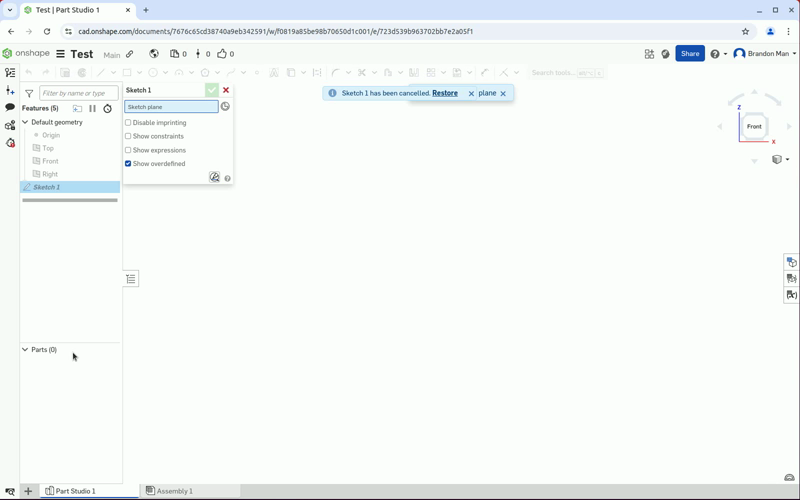
mouse_move(73, 163)
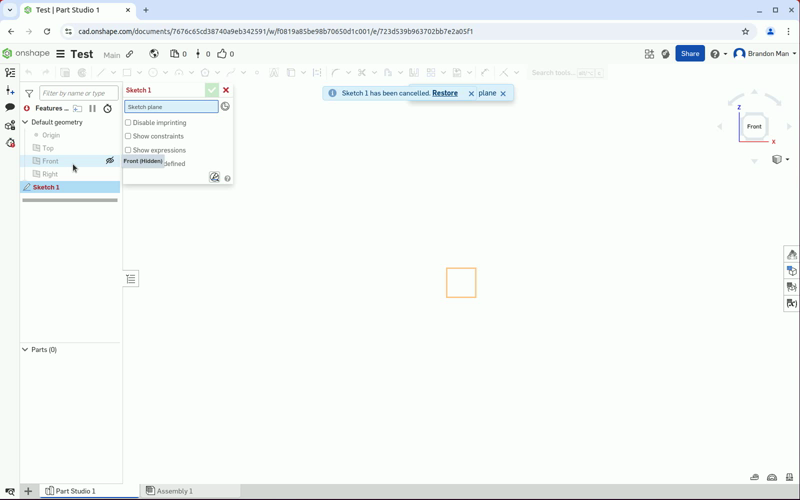
click(73, 163)
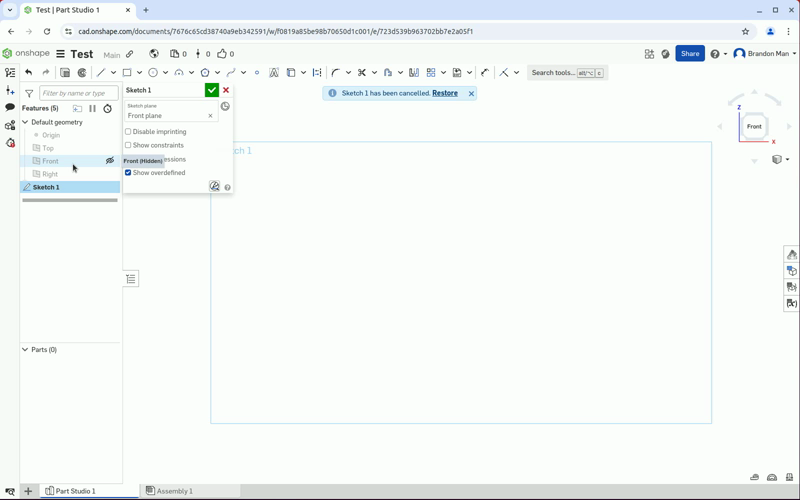
mouse_move(73, 352)
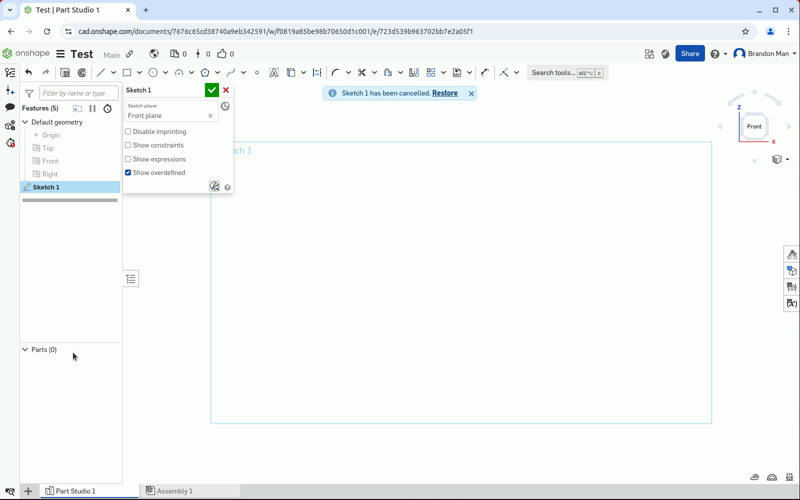
key(y)
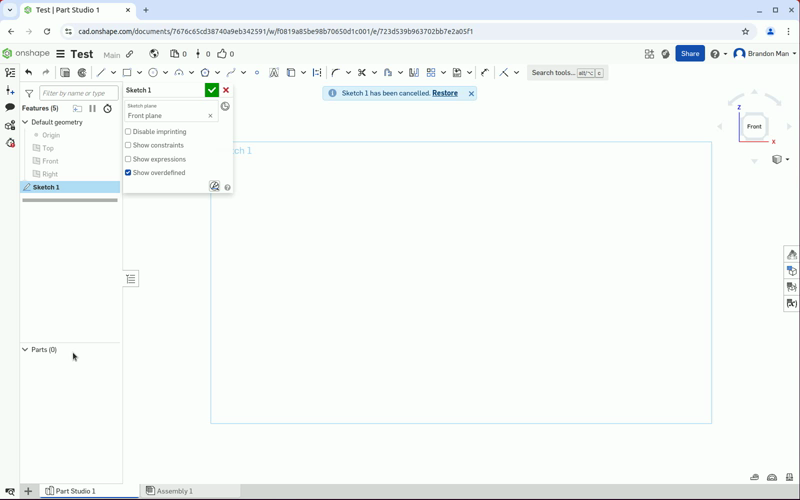
key(l)
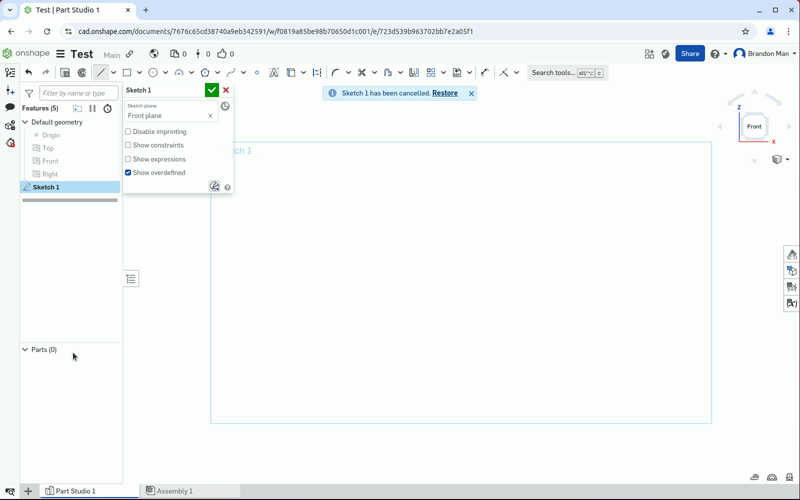
key_down(shift)
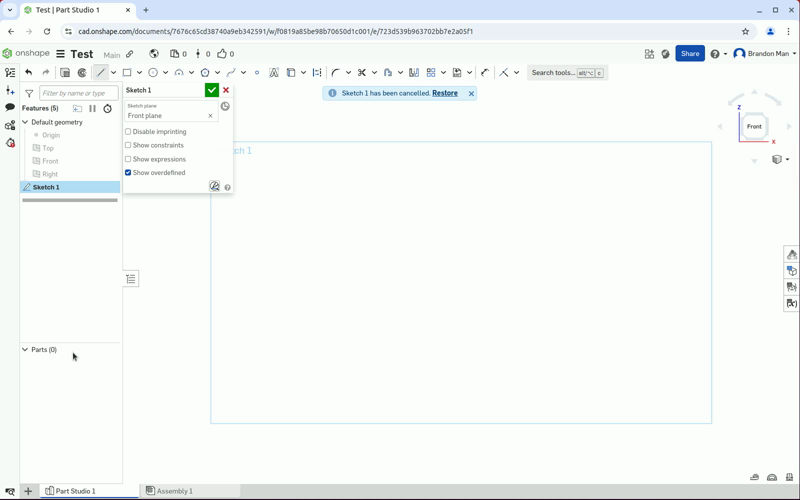
mouse_move(386, 395)
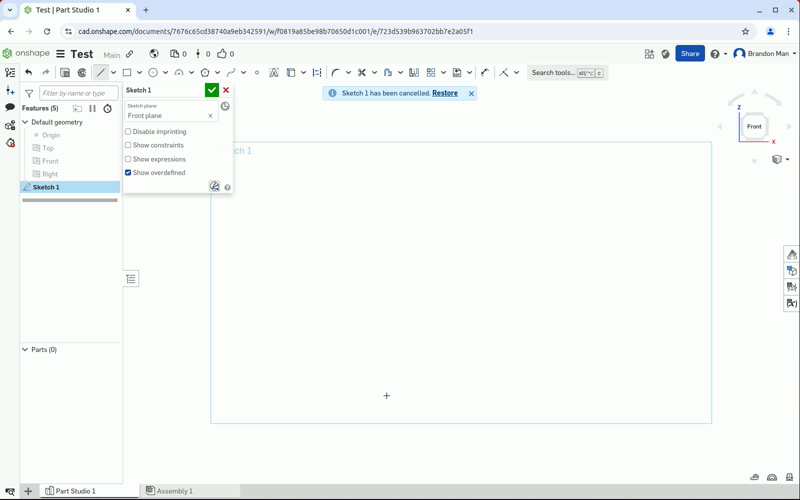
click(386, 395)
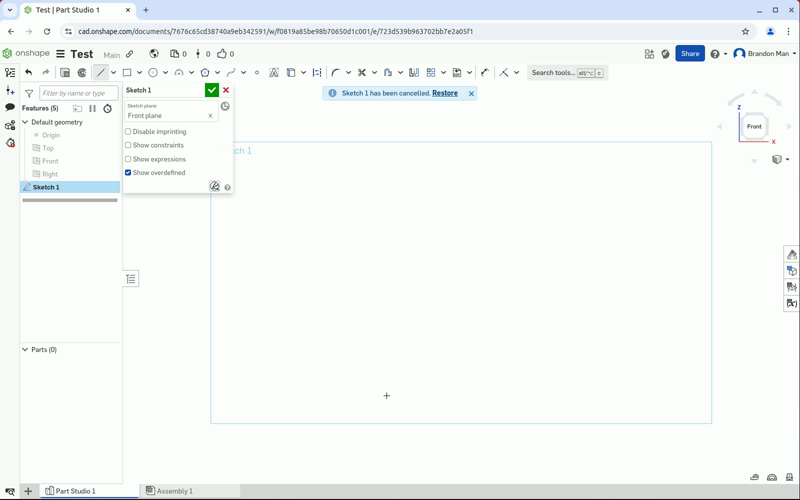
key_up(shift)
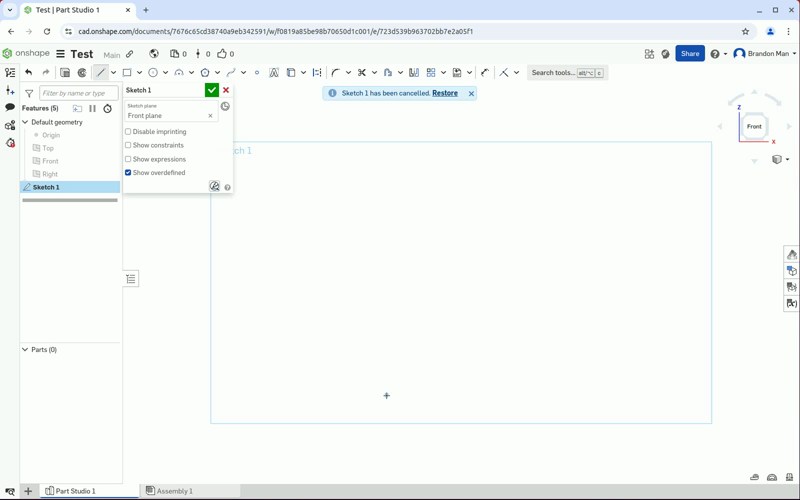
key_down(shift)
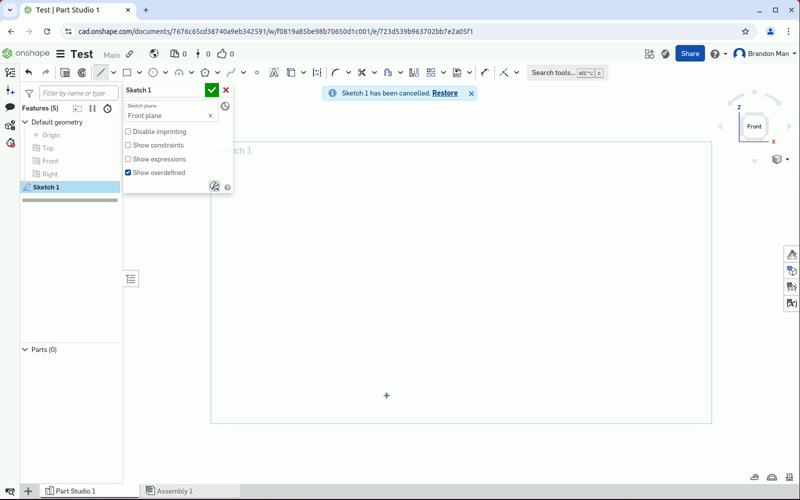
mouse_move(533, 395)
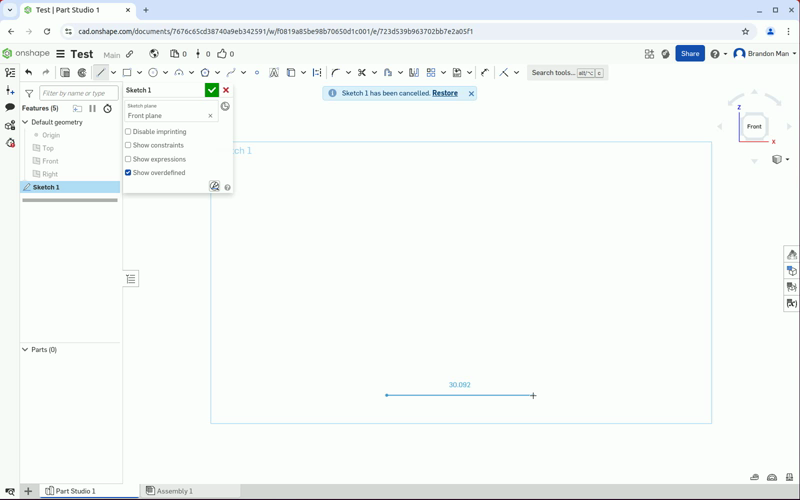
click(533, 395)
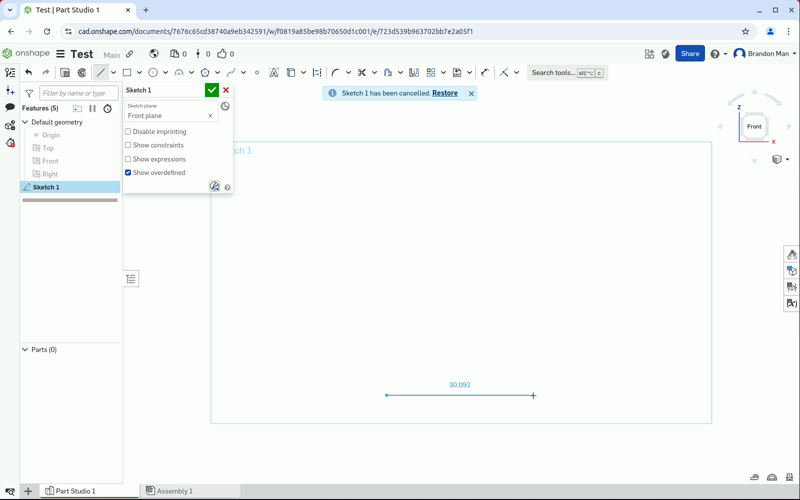
key_up(shift)
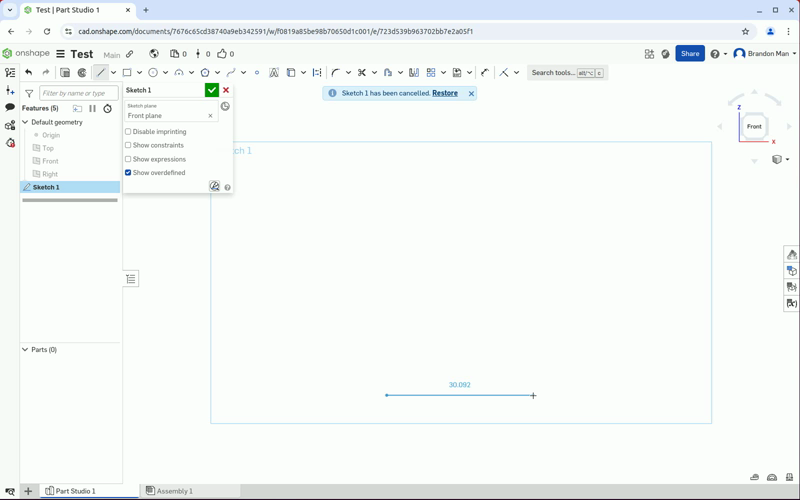
key_down(shift)
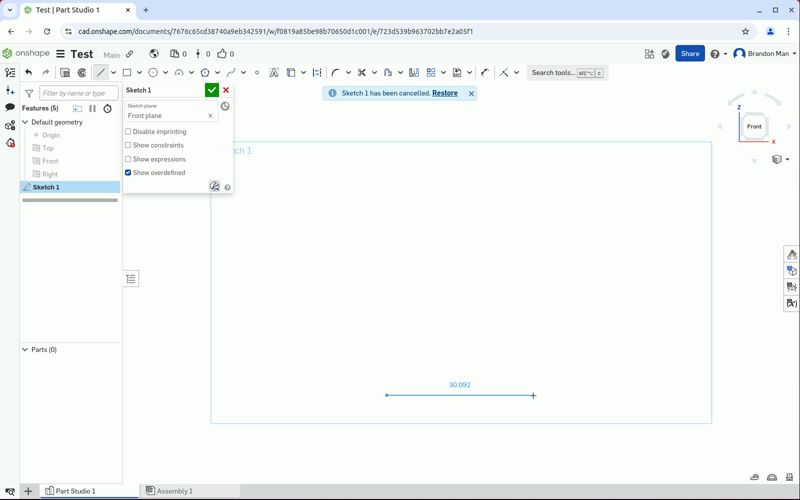
mouse_move(533, 171)
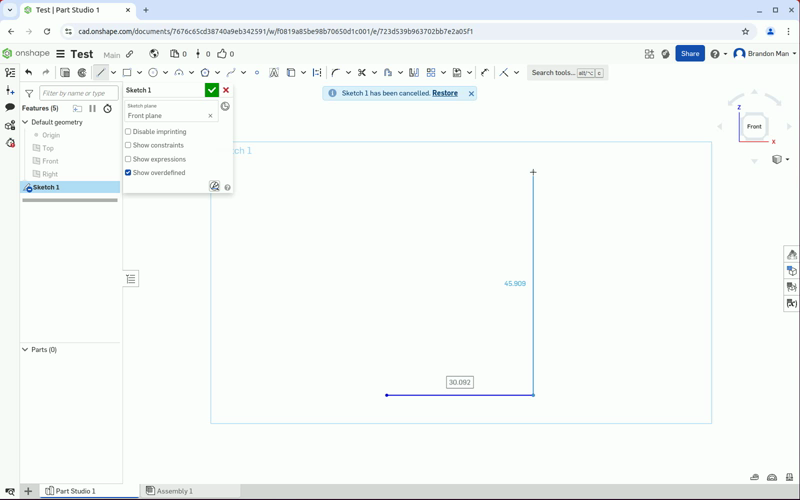
click(533, 171)
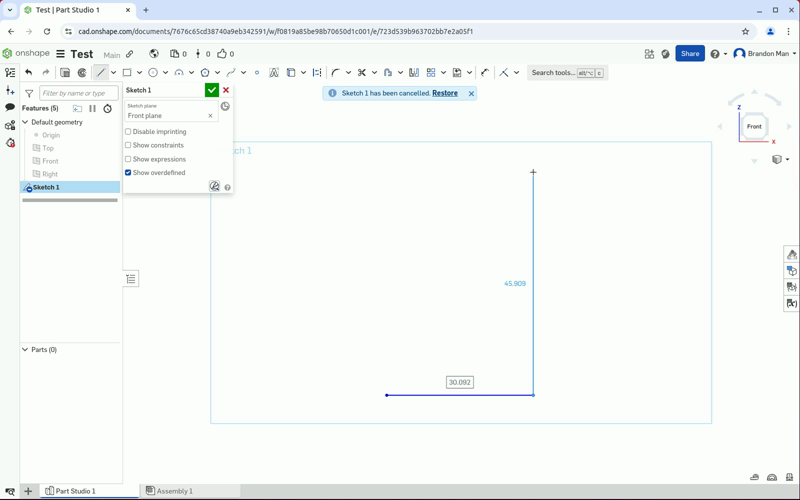
key_up(shift)
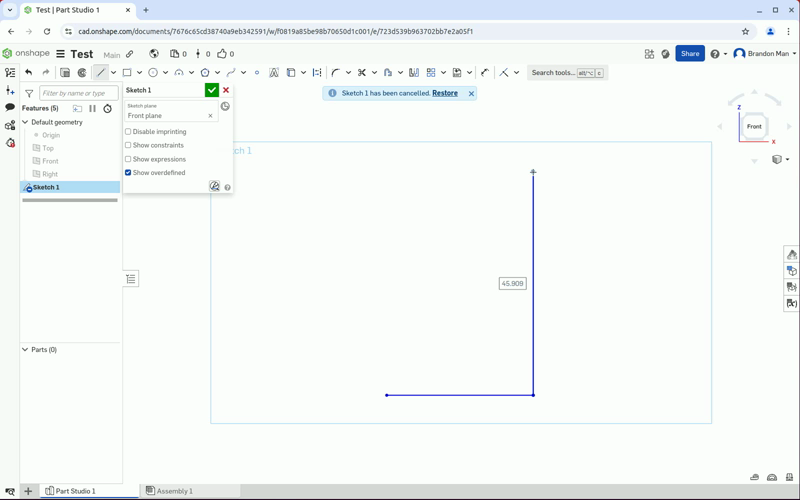
key_down(shift)
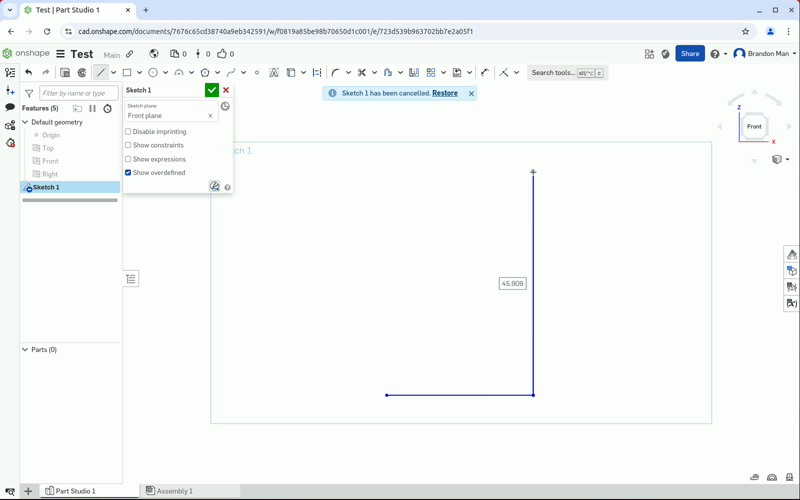
mouse_move(386, 171)
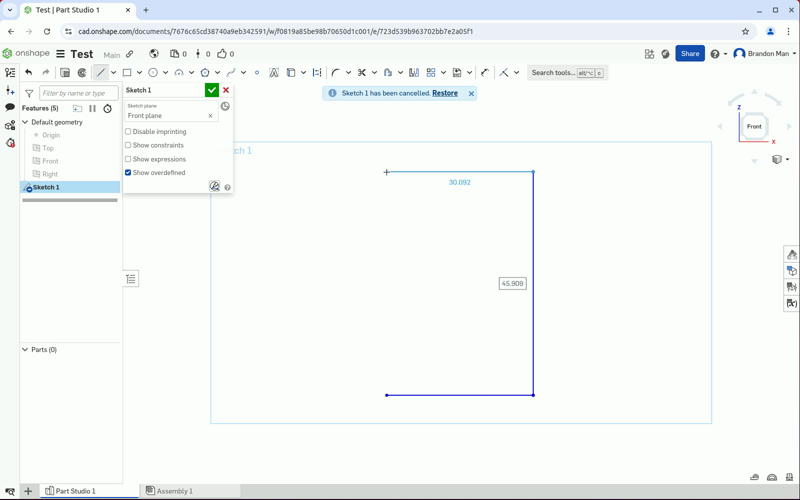
click(386, 171)
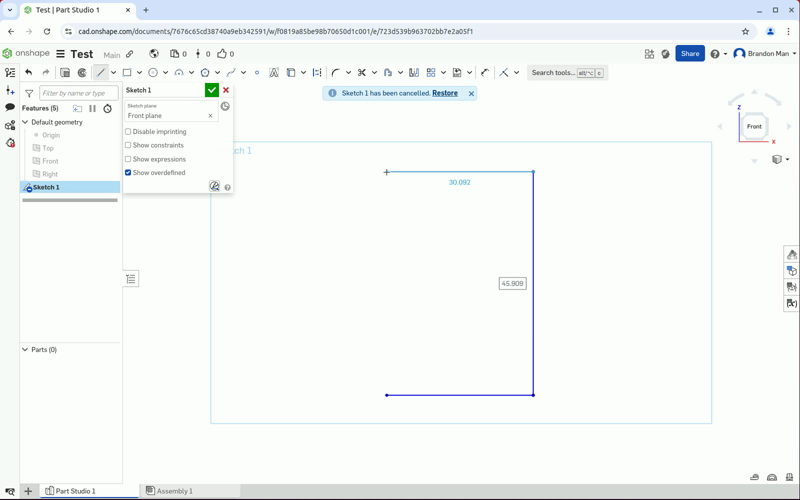
key_up(shift)
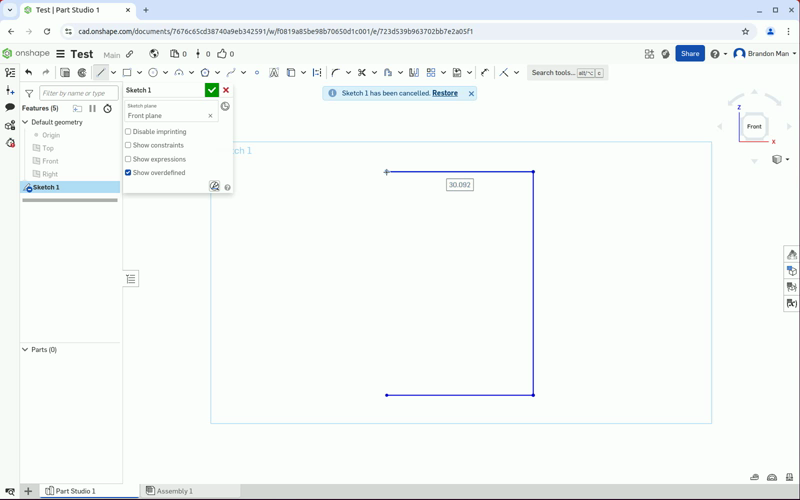
key_down(shift)
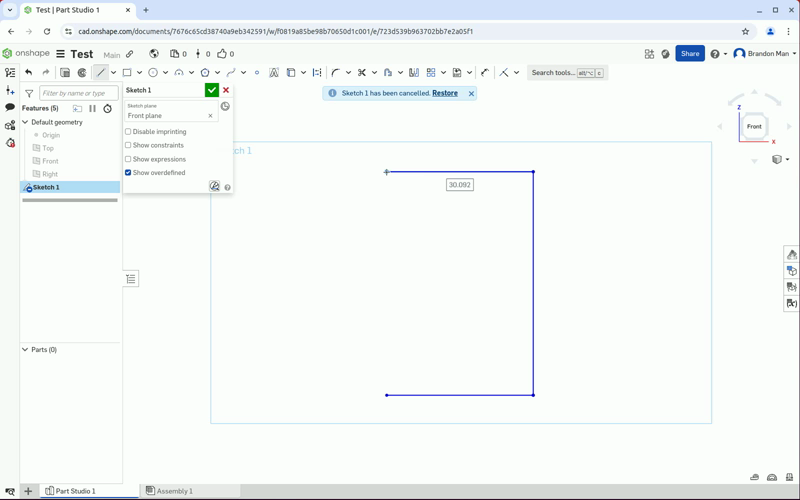
mouse_move(386, 395)
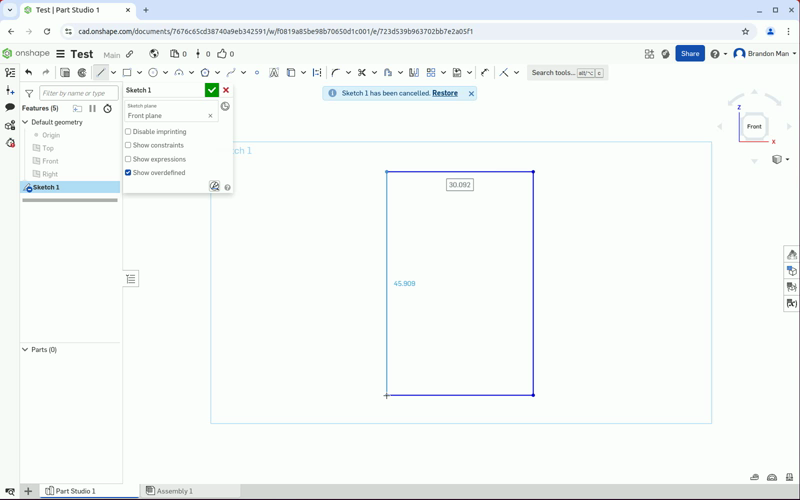
key_up(shift)
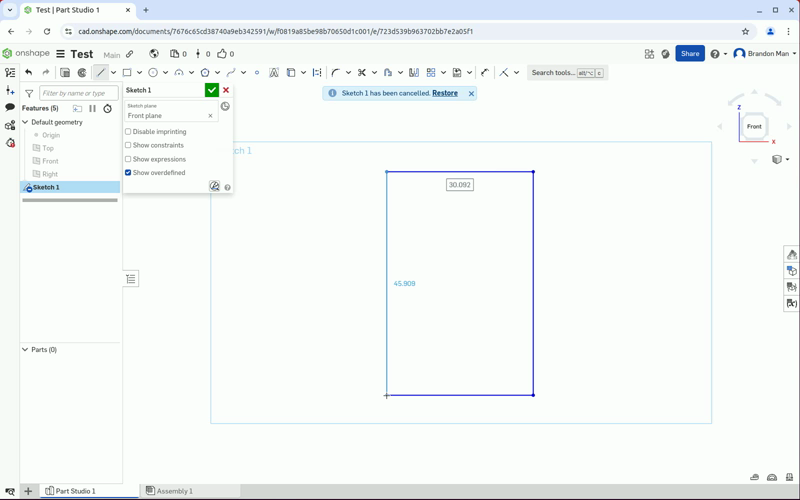
click(386, 395)
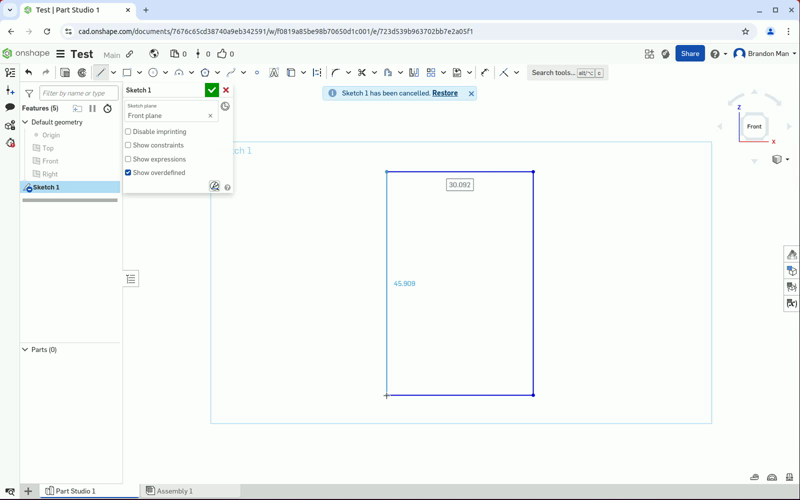
key(esc)
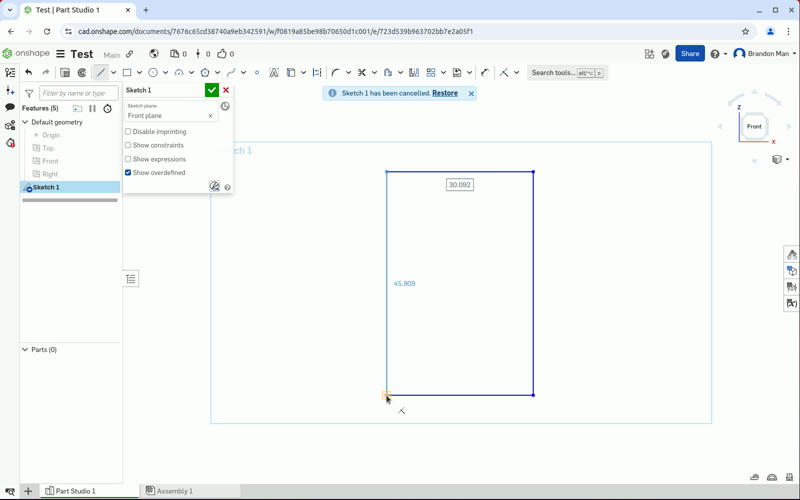
mouse_move(467, 260)
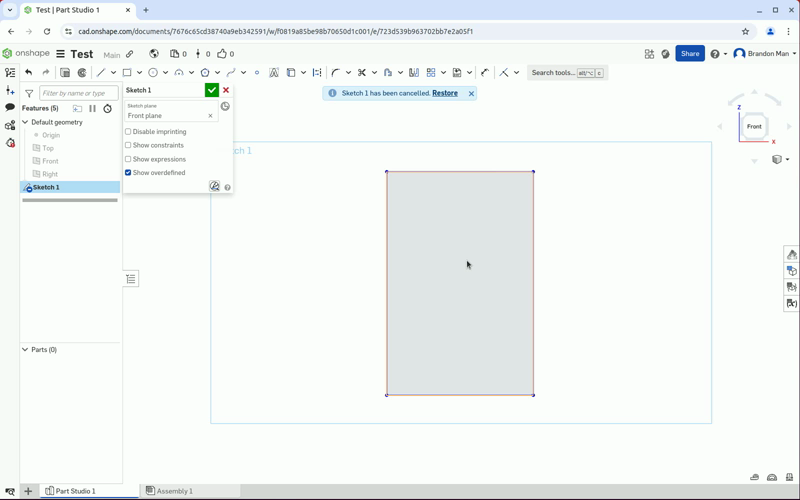
click(467, 260)
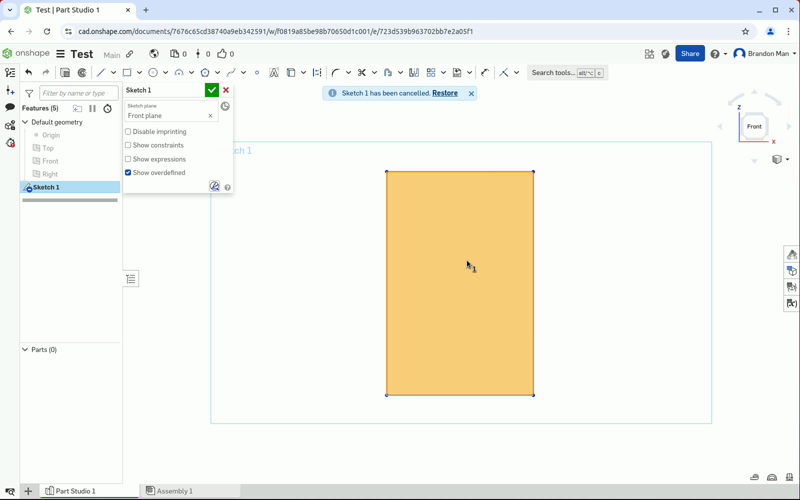
mouse_move(73, 352)
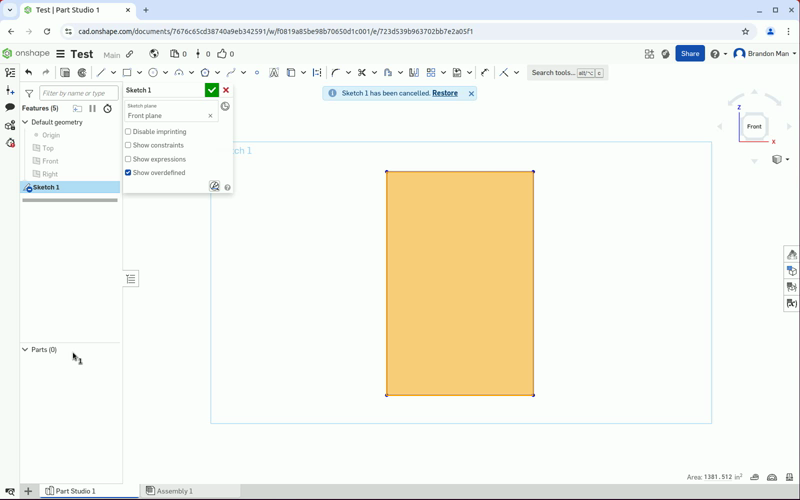
key(shift+y)
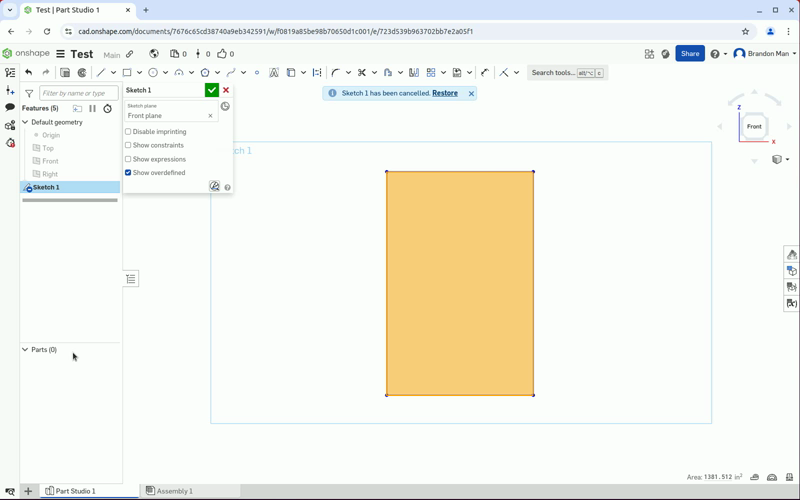
key(shift+e)
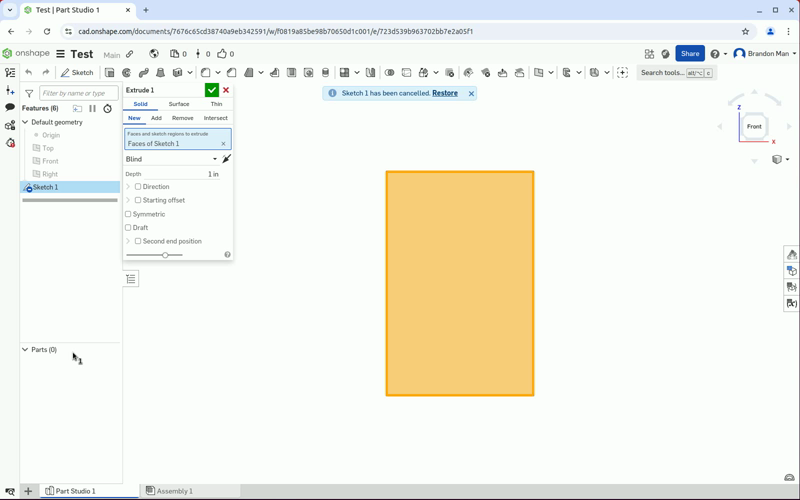
mouse_move(143, 106)
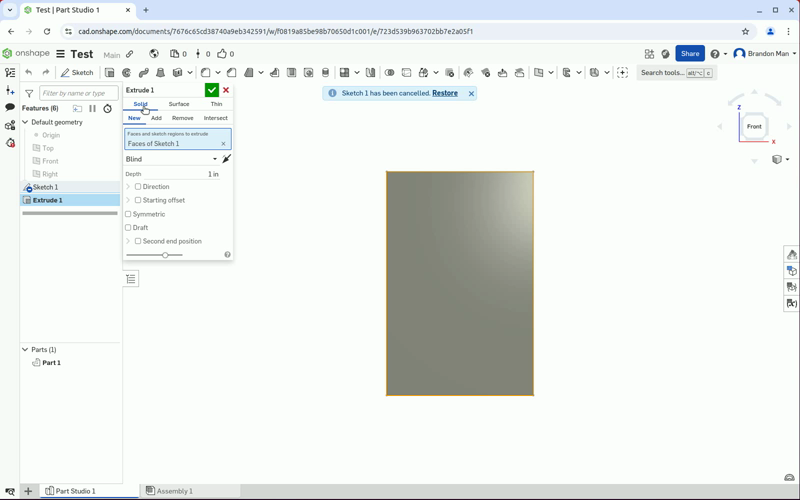
click(143, 106)
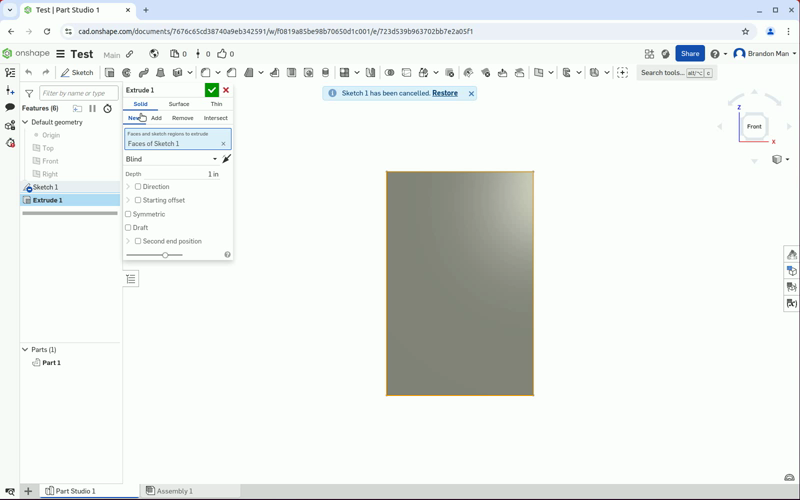
mouse_move(137, 120)
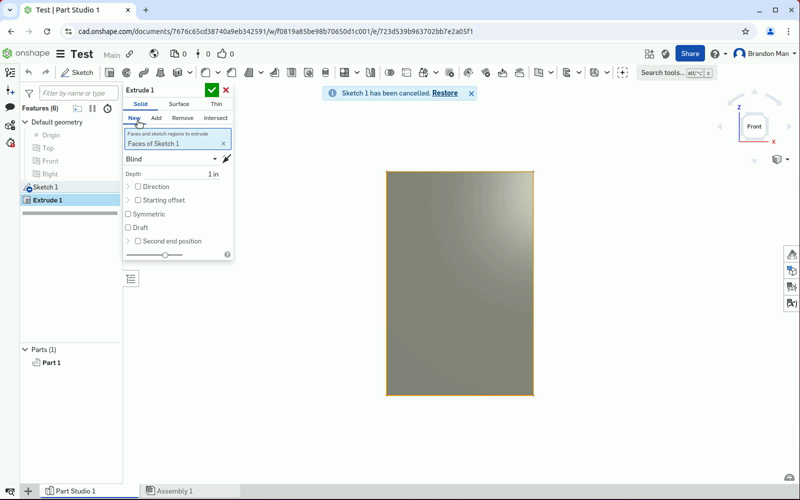
click(137, 120)
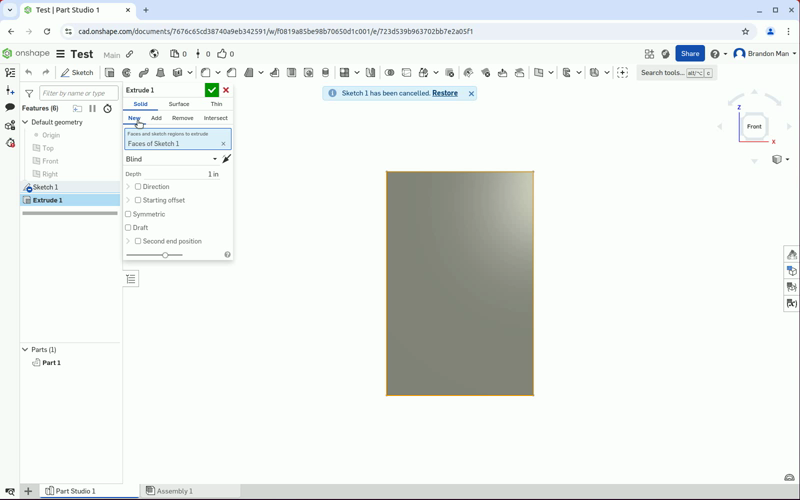
key(tab, 4)
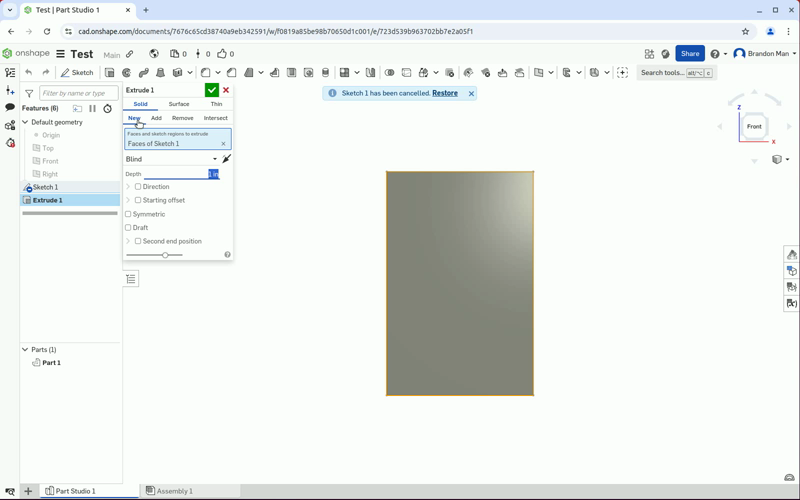
text(-5.536)
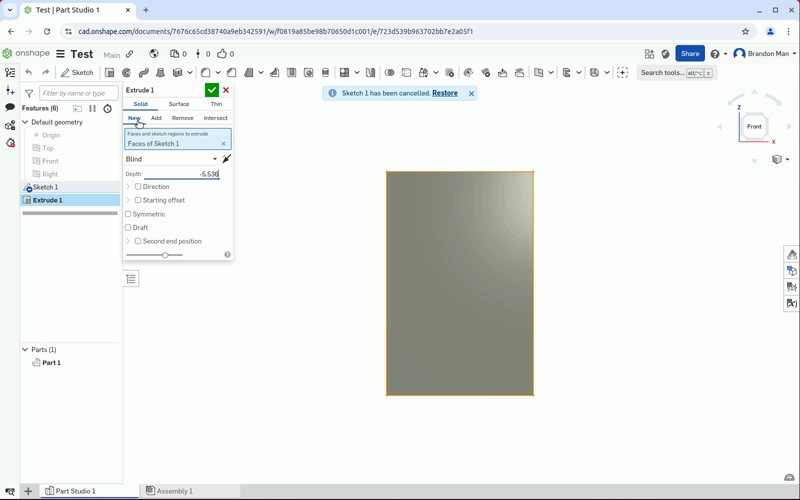
key(enter)
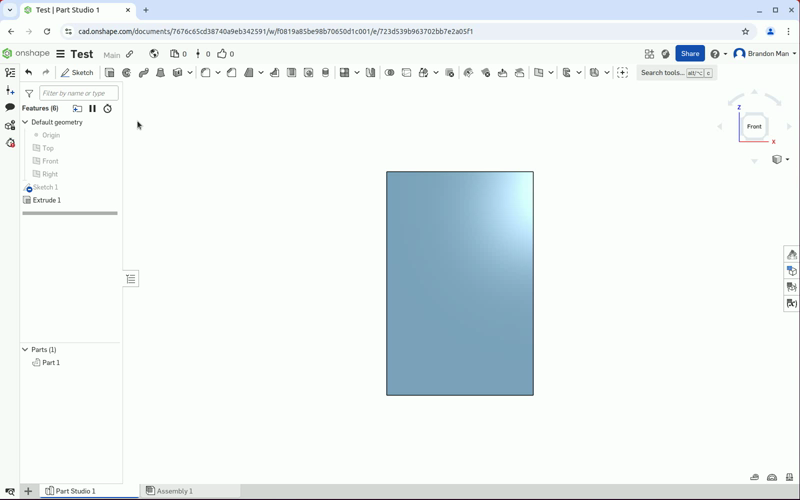
key(shift+h)
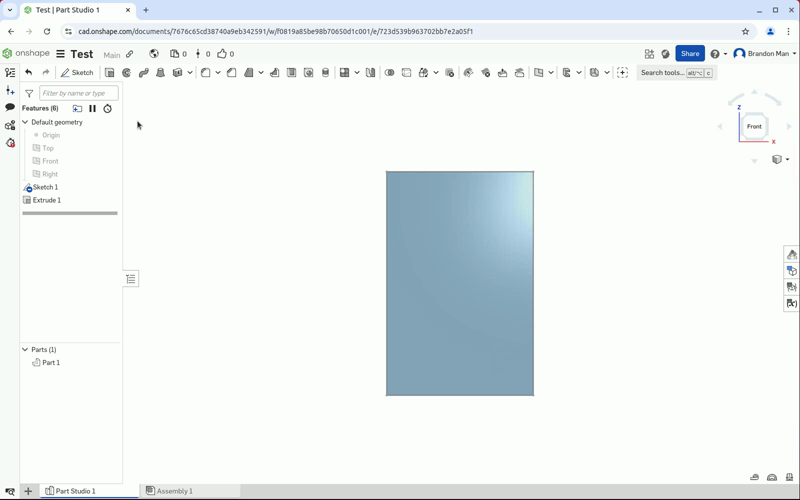
key(shift+h)
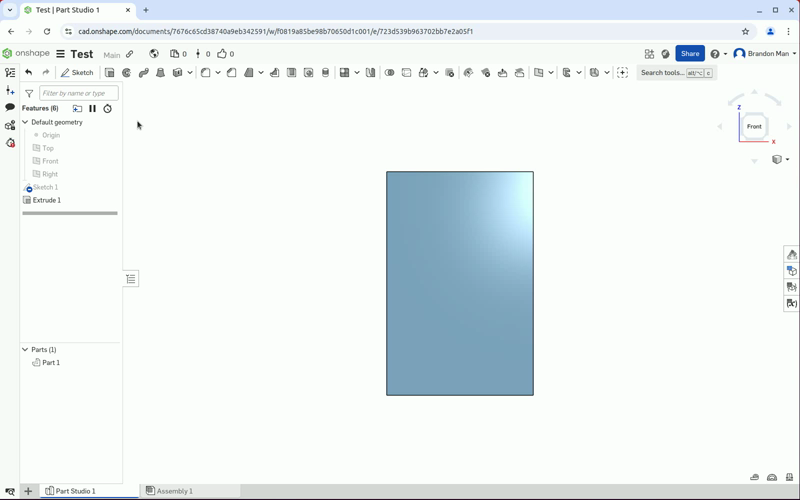
mouse_move(73, 189)
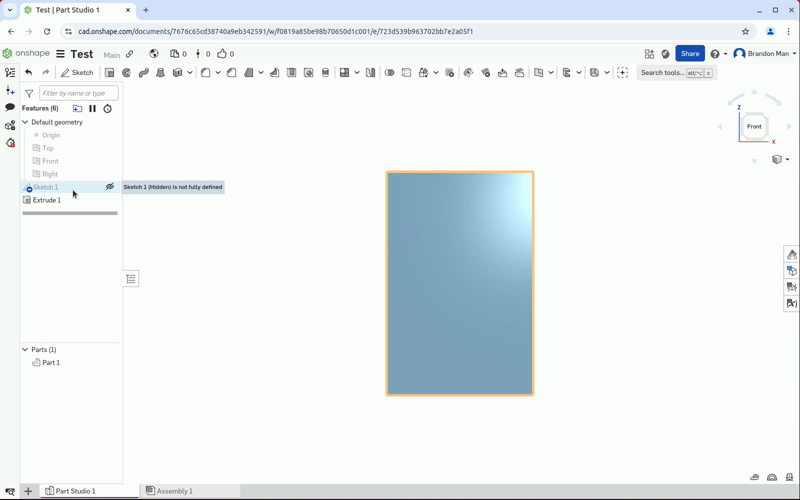
click(73, 189)
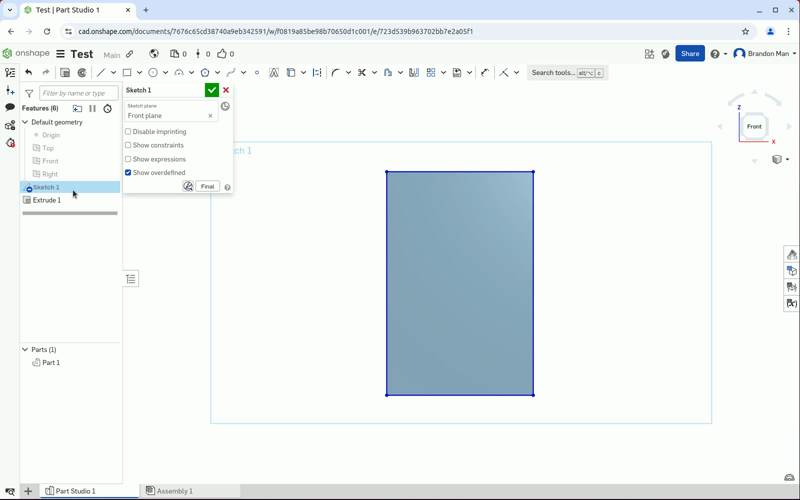
mouse_move(229, 92)
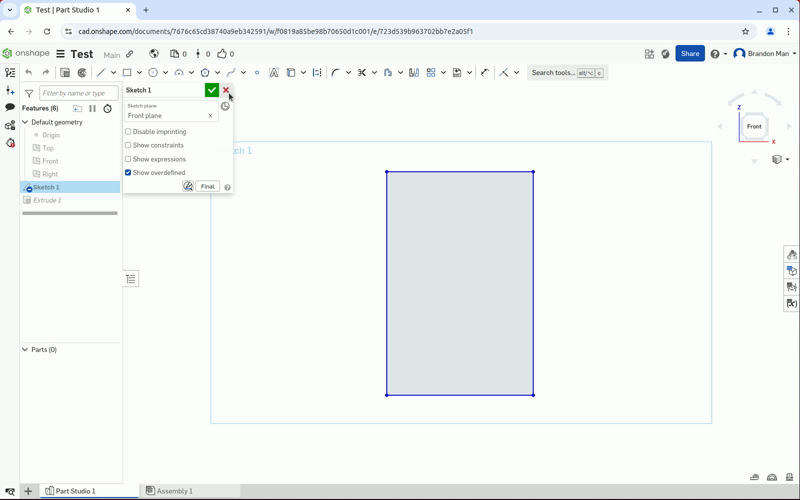
click(229, 92)
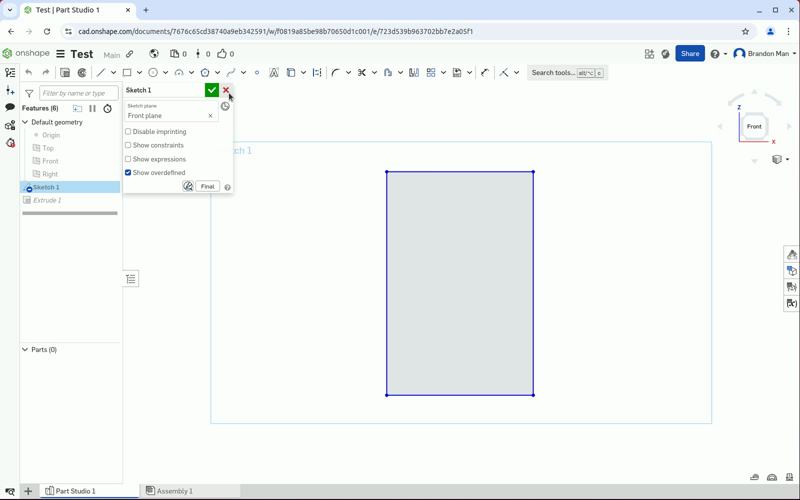
key(shift+s)
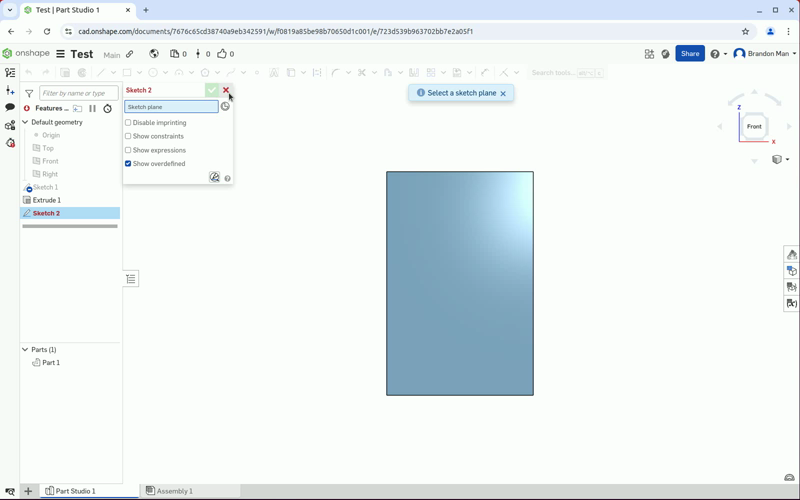
mouse_move(73, 163)
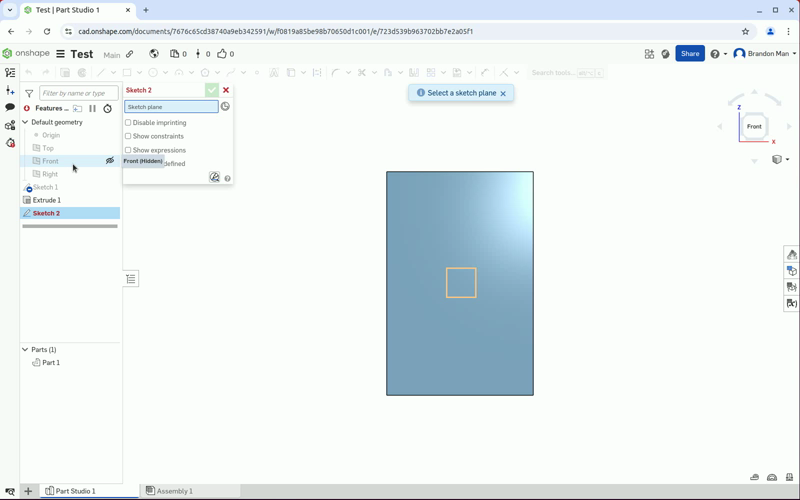
click(73, 163)
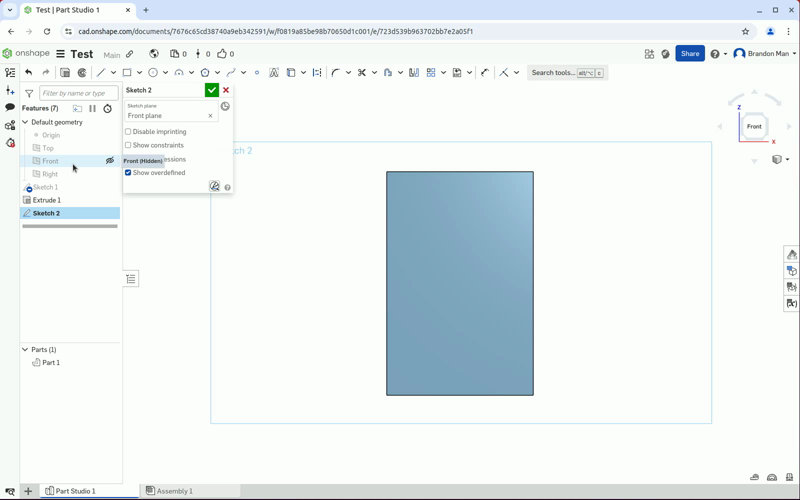
mouse_move(73, 352)
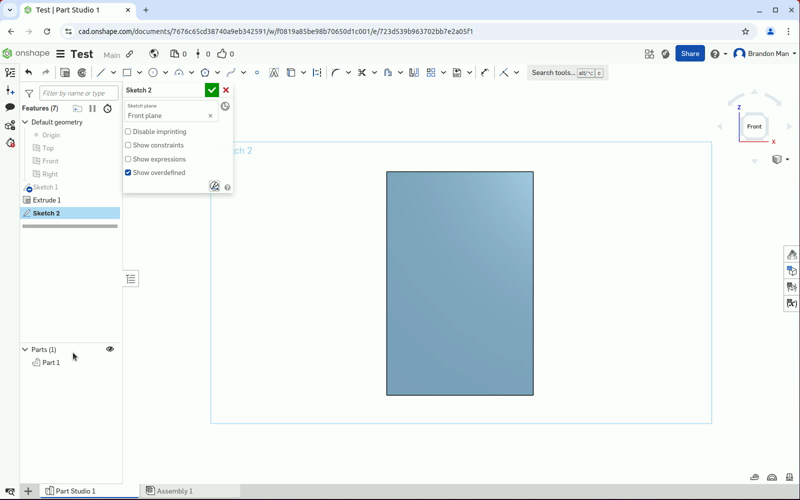
key(y)
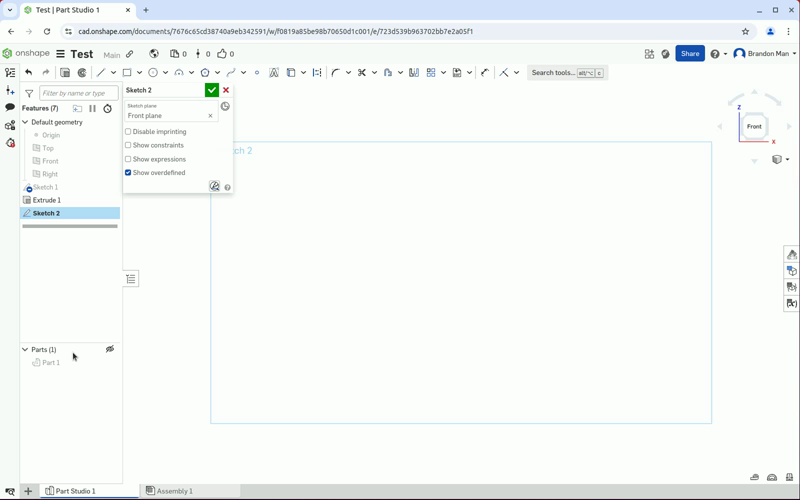
key(l)
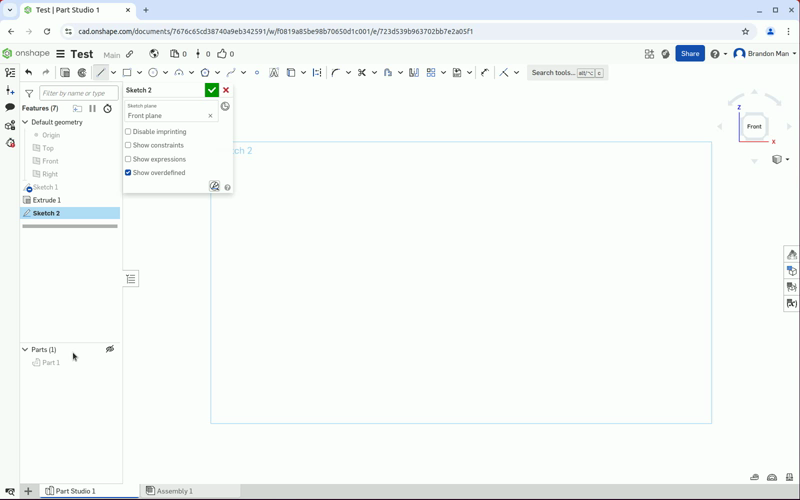
key_down(shift)
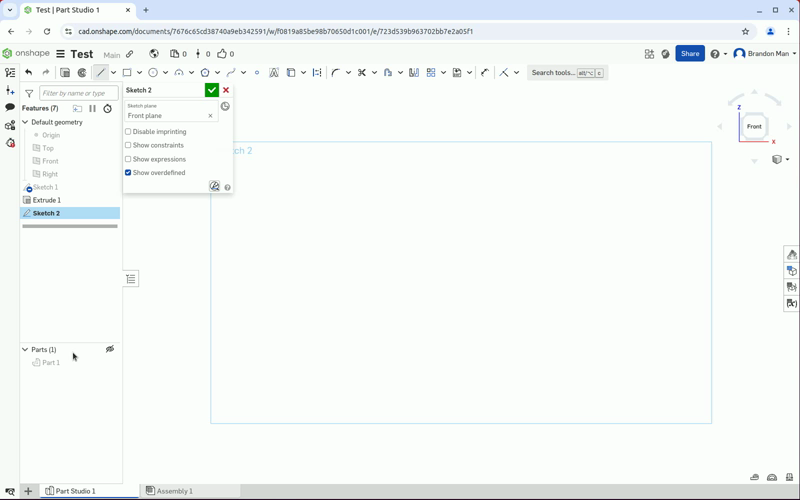
mouse_move(386, 395)
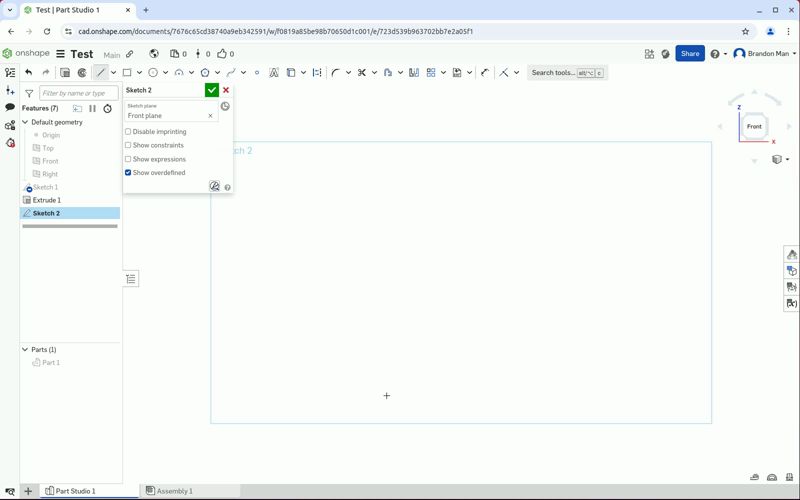
click(386, 395)
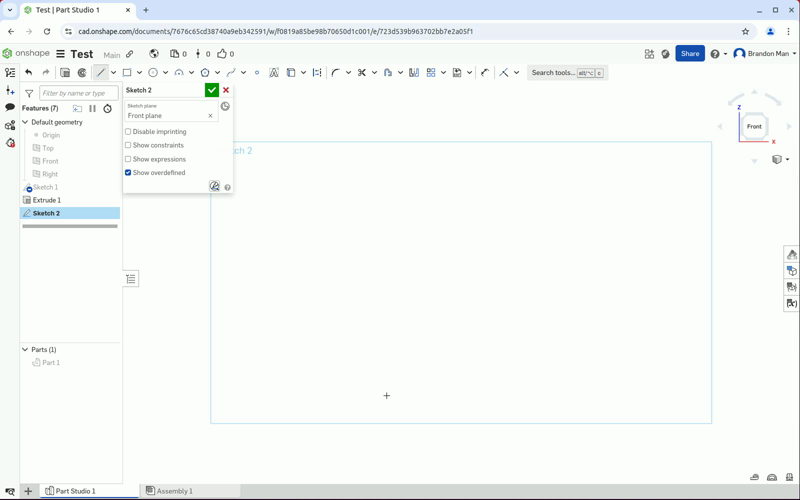
key_up(shift)
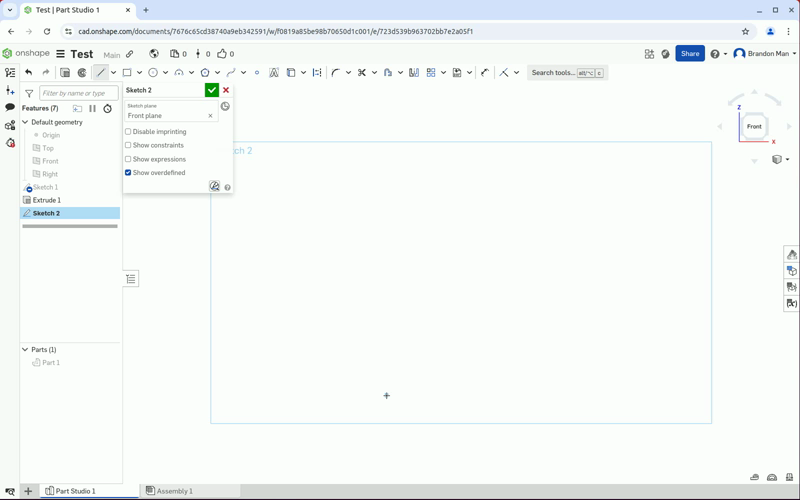
key_down(shift)
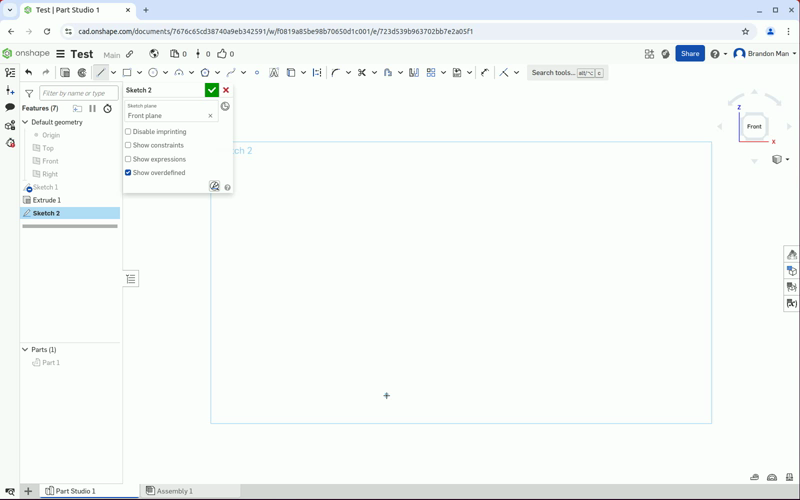
mouse_move(417, 395)
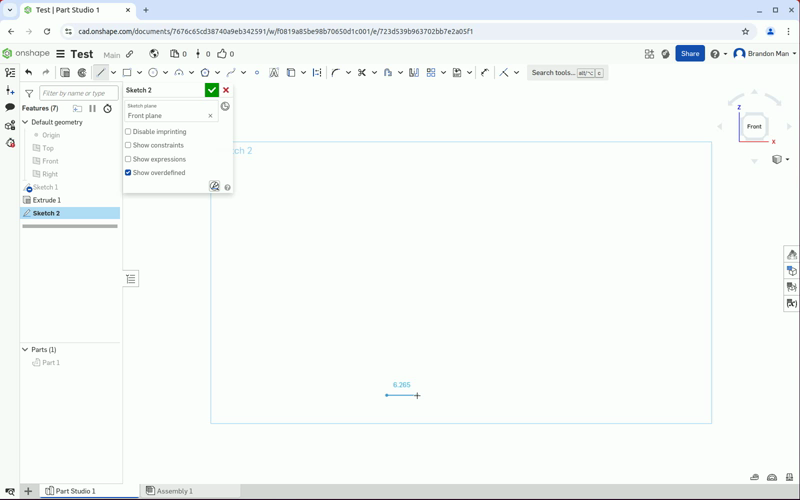
mouse_move(410, 395)
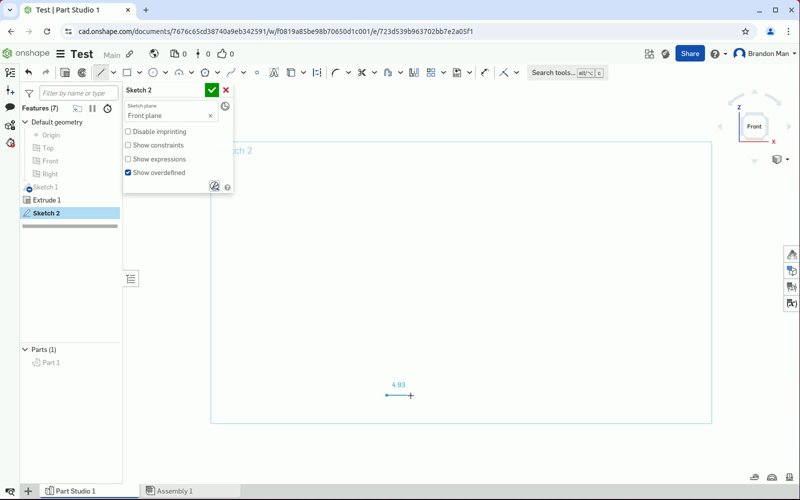
click(410, 395)
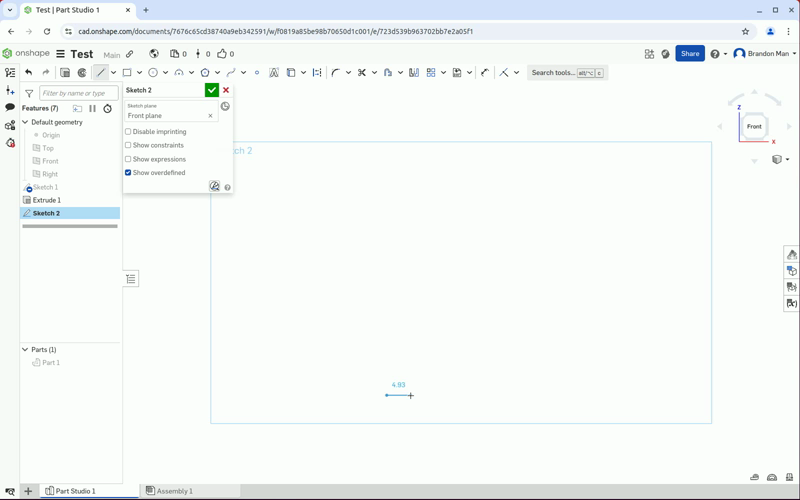
key_up(shift)
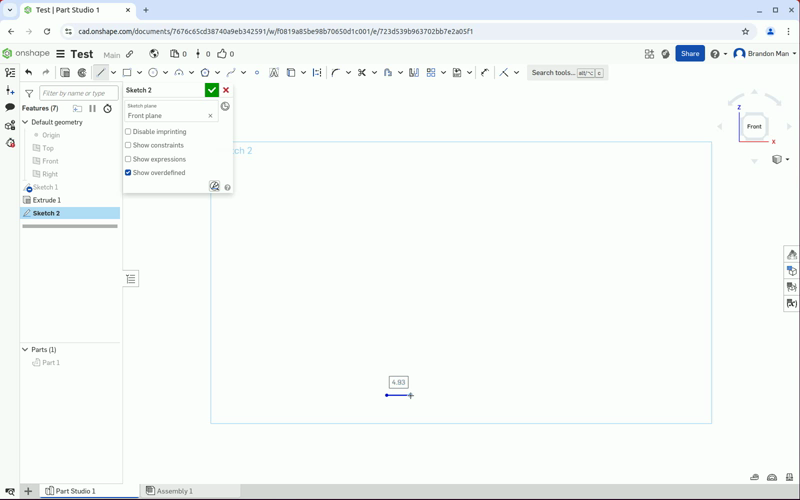
key_down(shift)
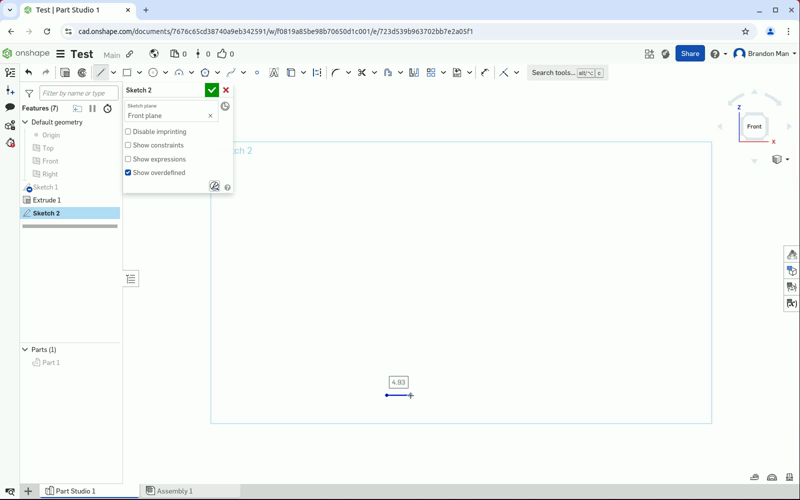
mouse_move(410, 171)
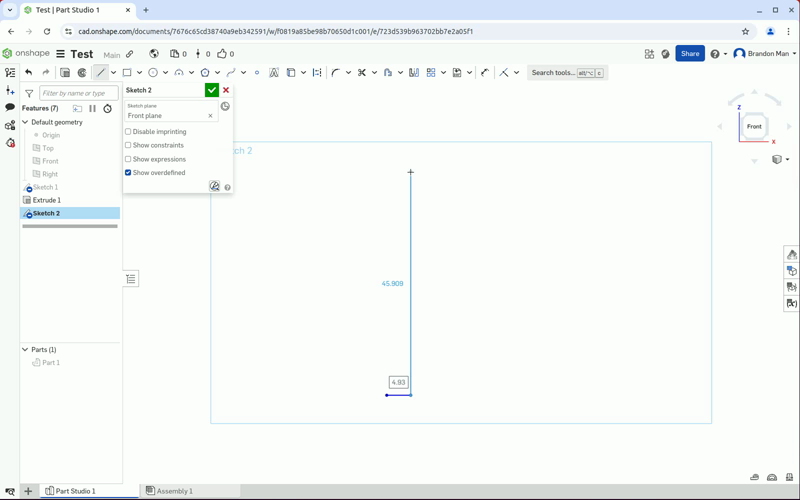
click(410, 171)
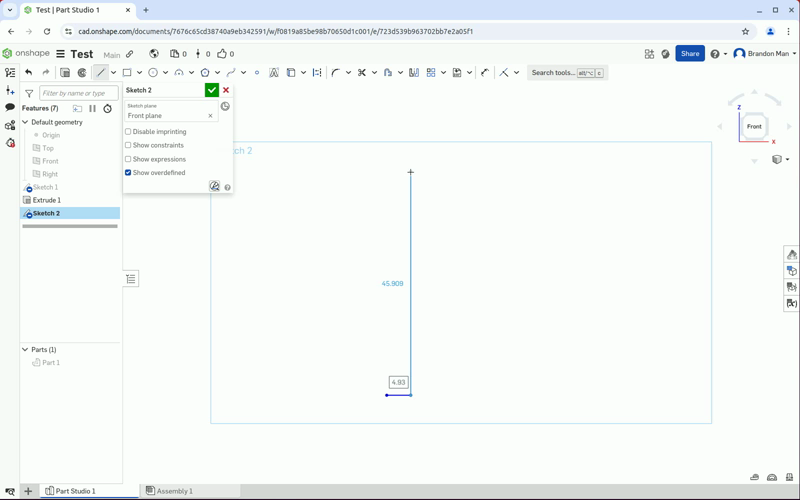
key_up(shift)
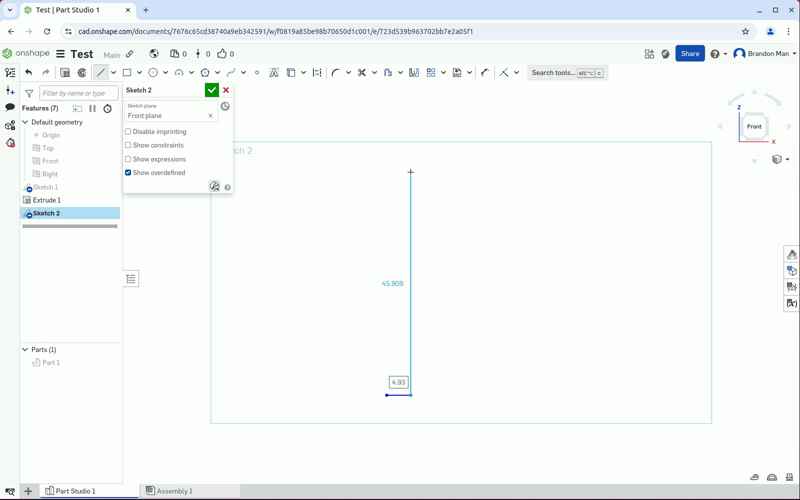
key_down(shift)
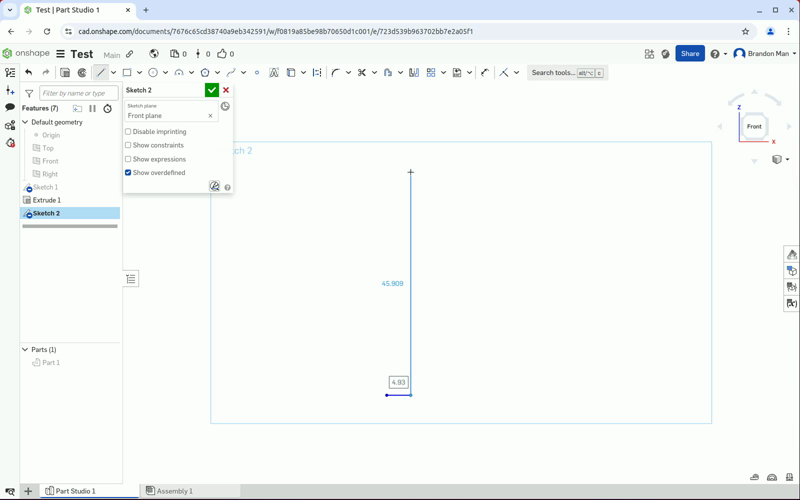
mouse_move(440, 171)
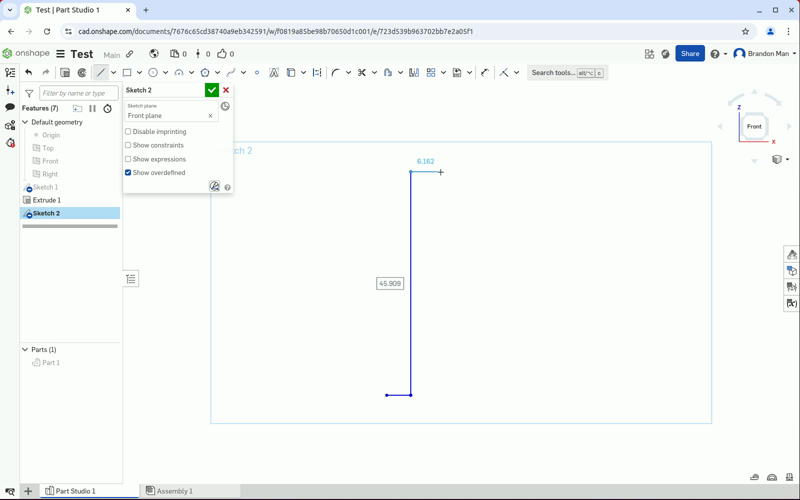
mouse_move(386, 171)
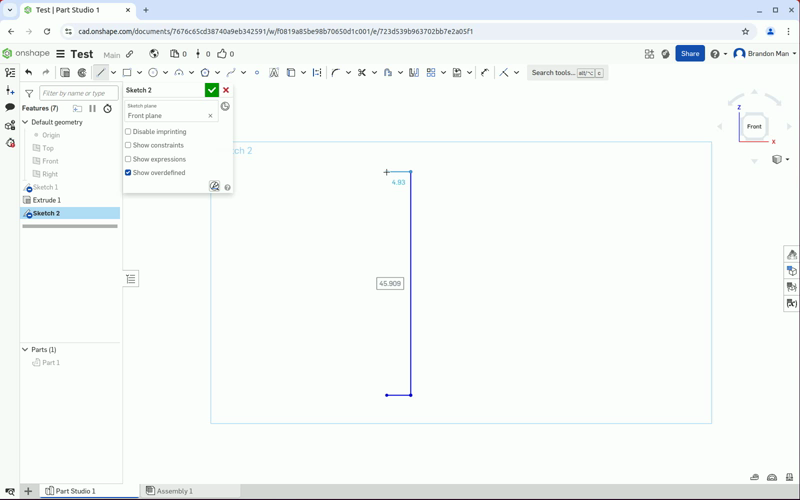
click(386, 171)
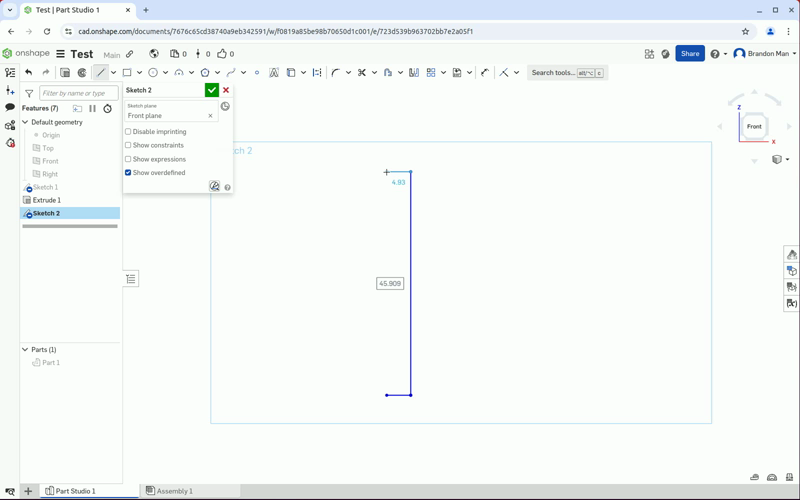
key_up(shift)
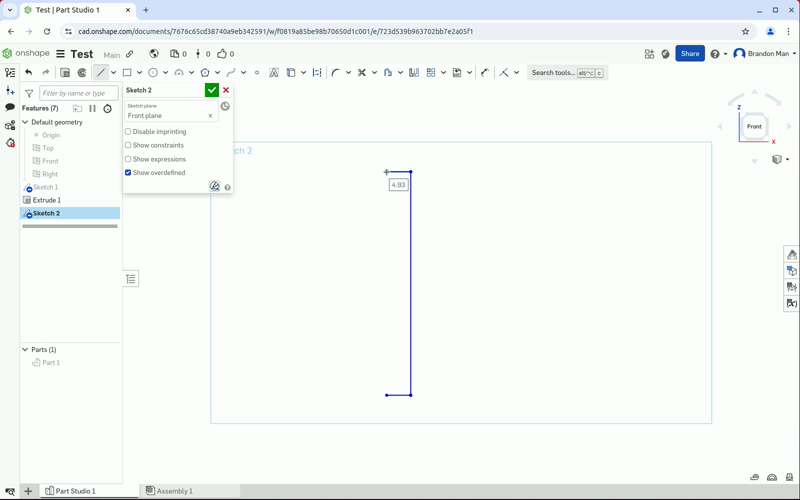
key_down(shift)
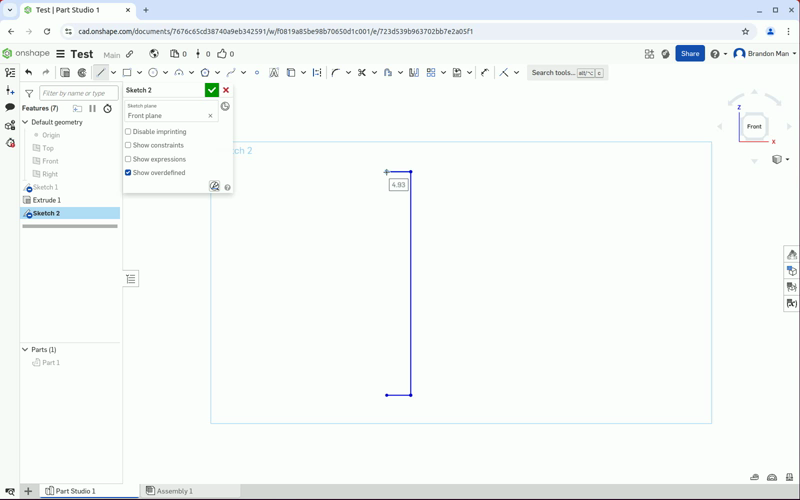
mouse_move(386, 395)
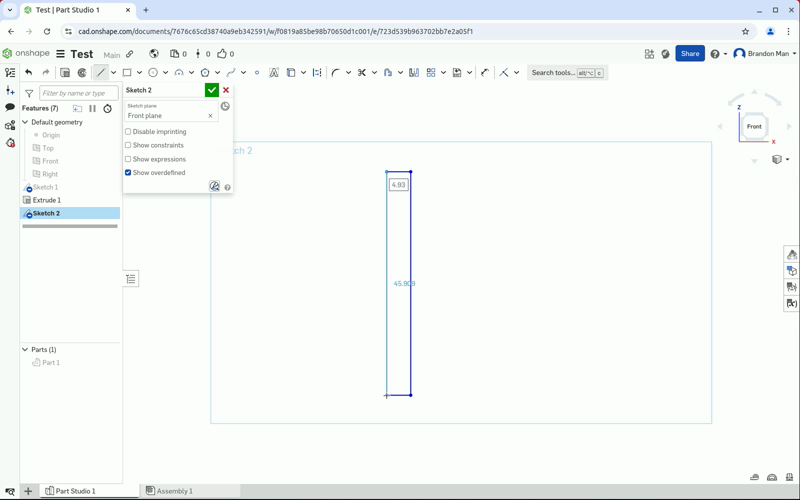
key_up(shift)
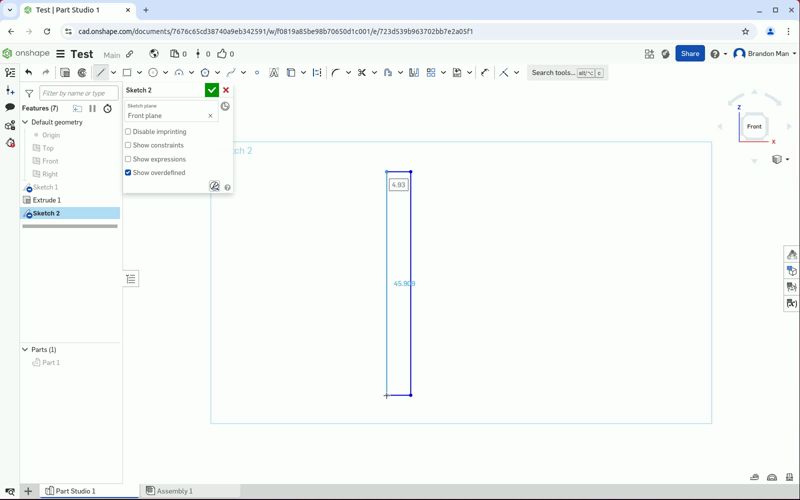
click(386, 395)
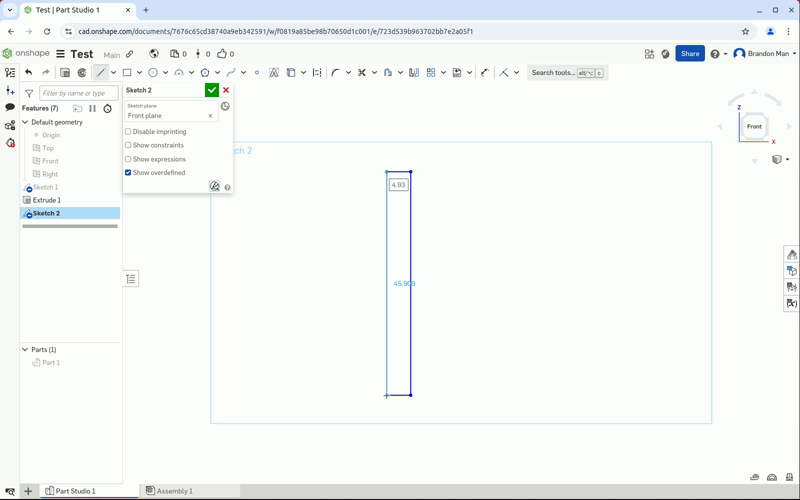
key(esc)
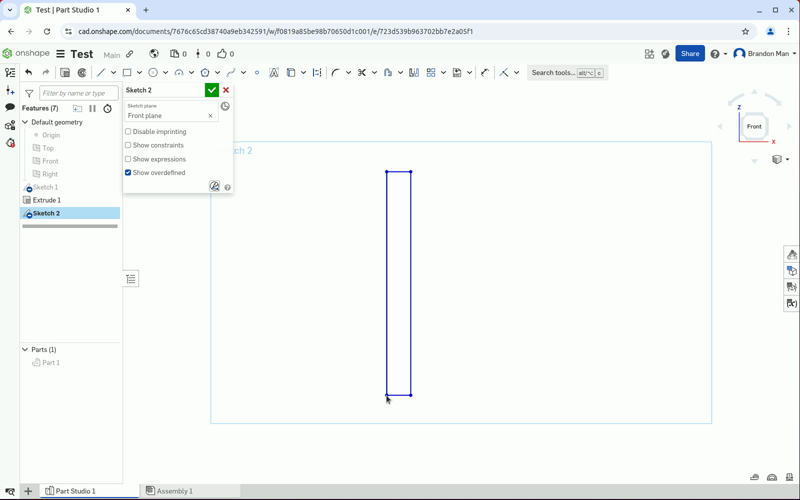
mouse_move(391, 211)
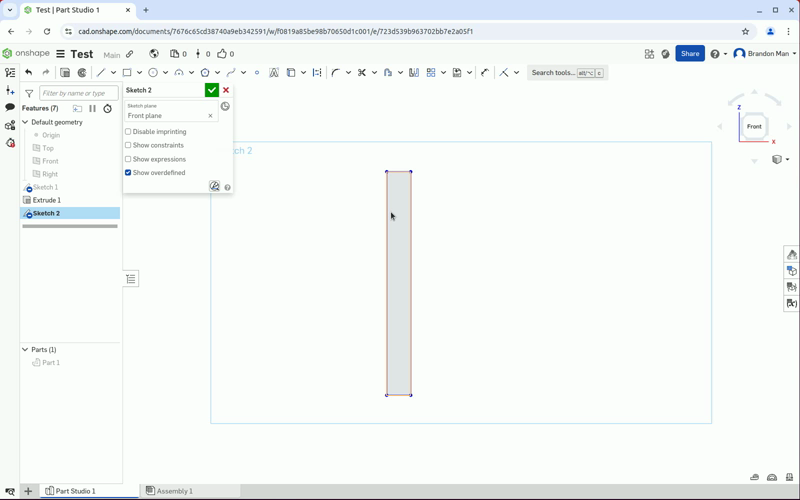
click(391, 211)
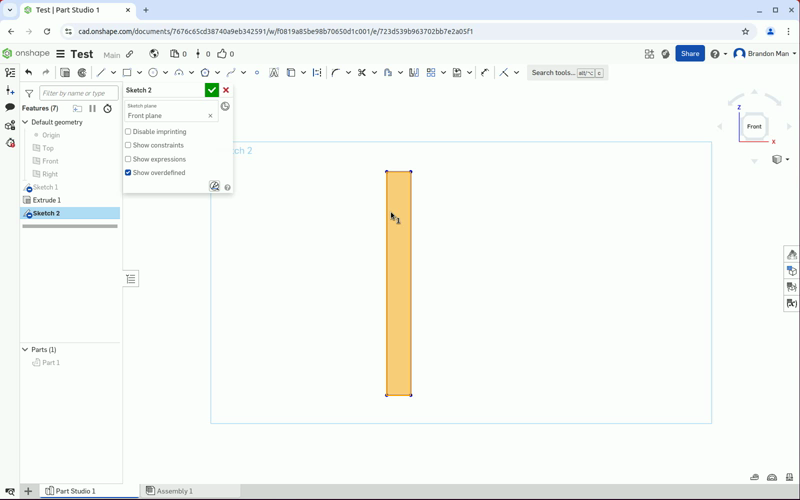
mouse_move(73, 352)
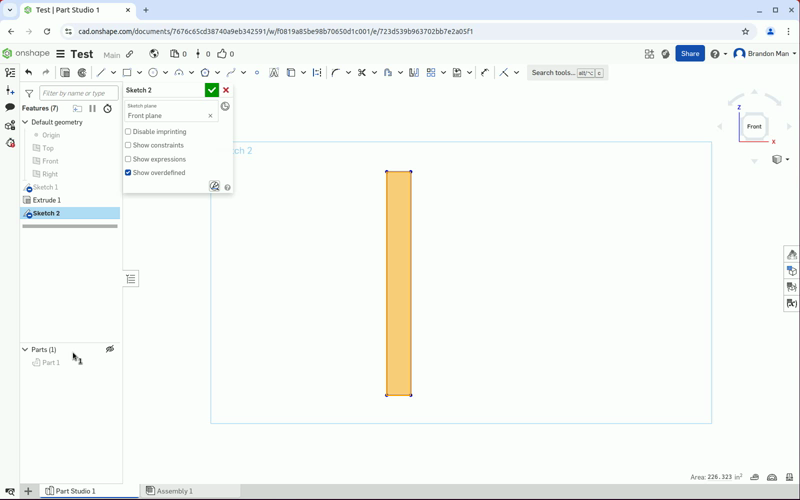
key(shift+y)
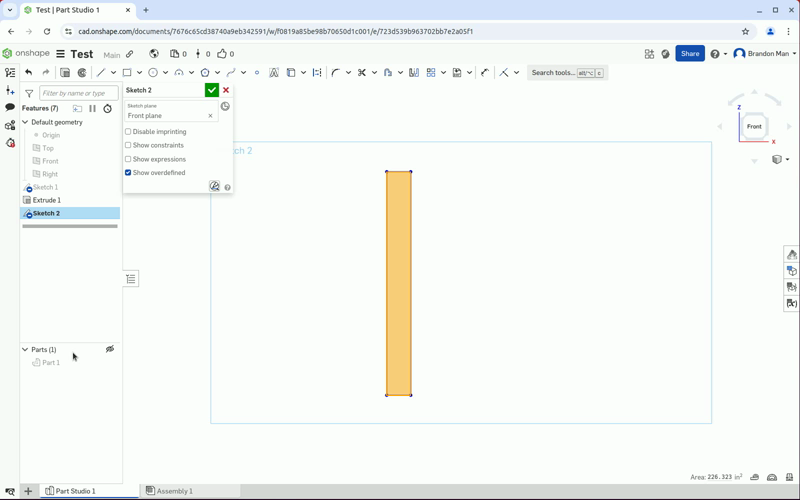
key(shift+e)
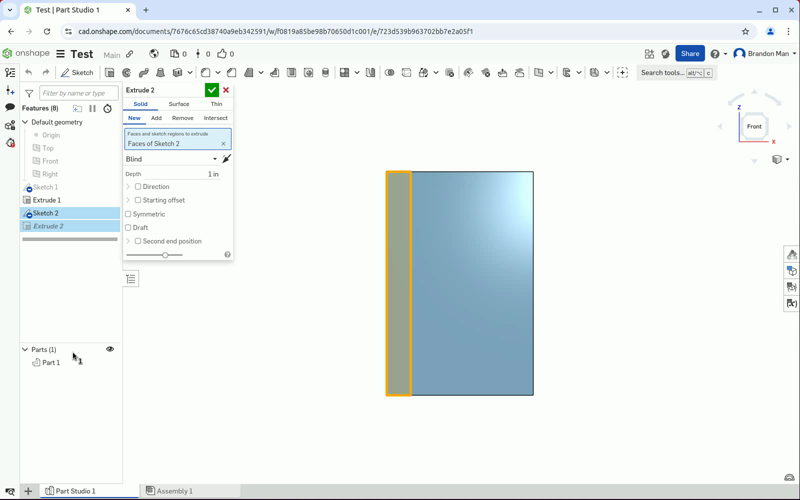
mouse_move(143, 106)
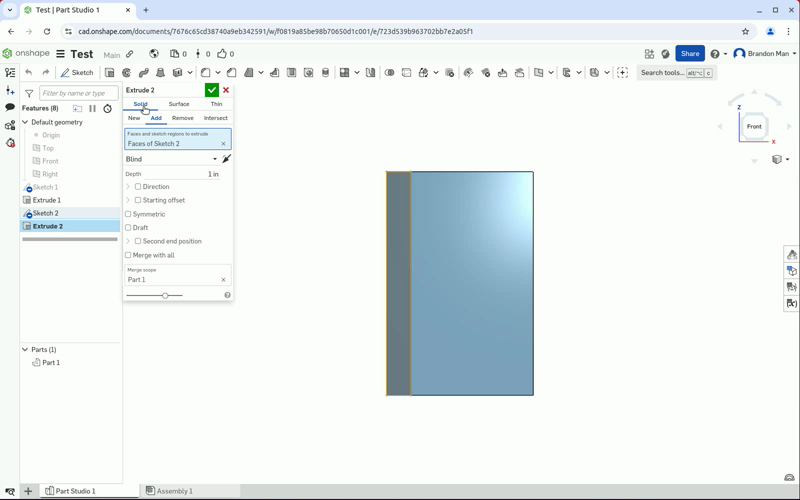
click(143, 106)
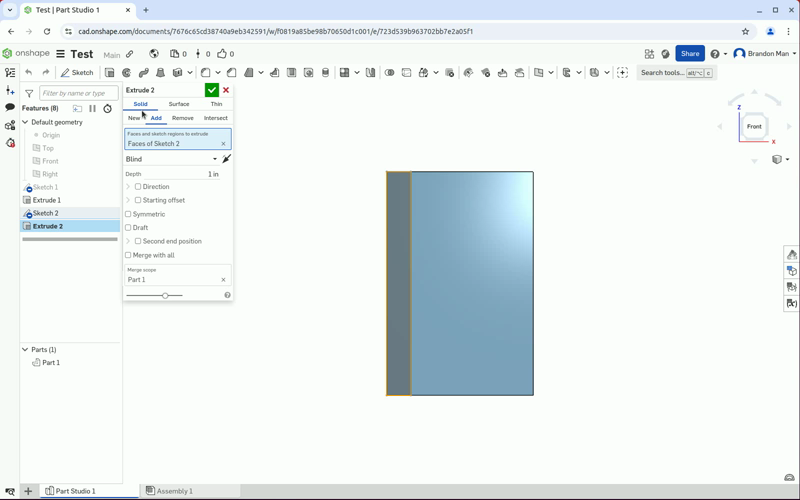
mouse_move(137, 120)
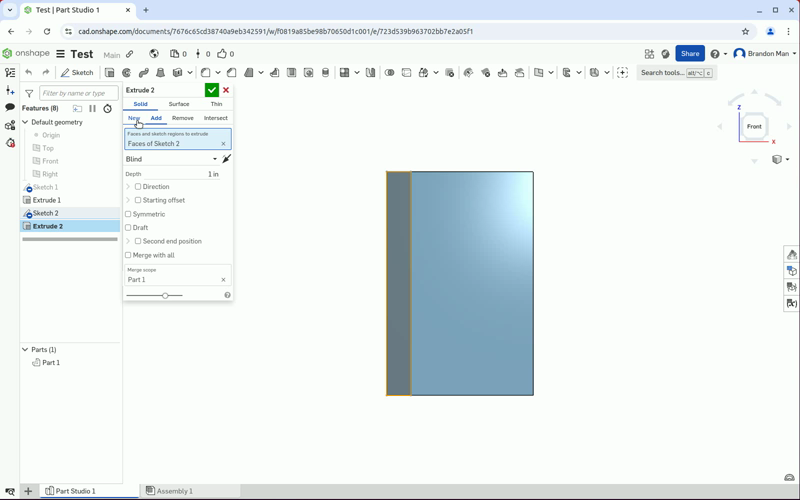
click(137, 120)
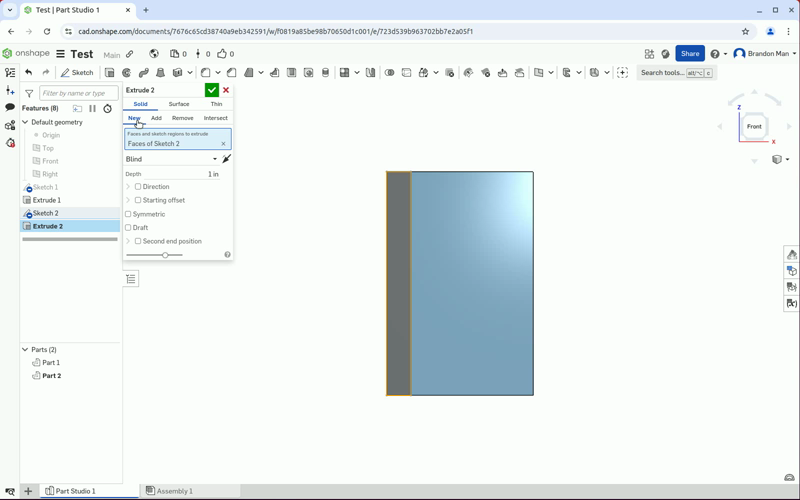
key(tab, 4)
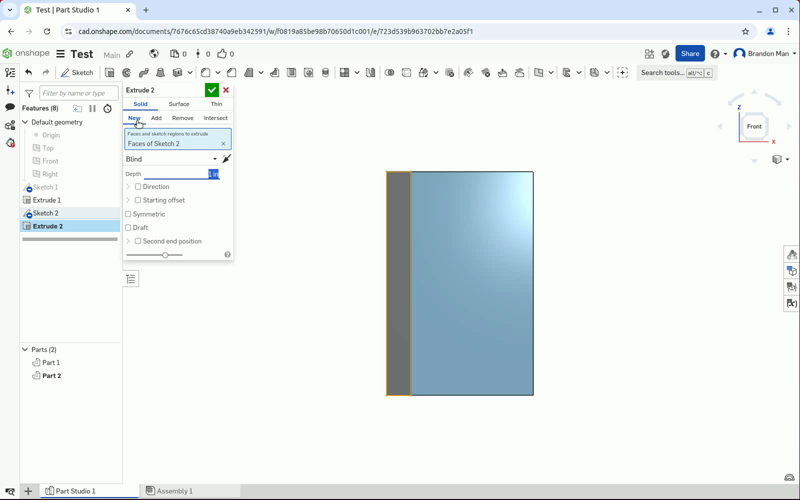
text(22.386)
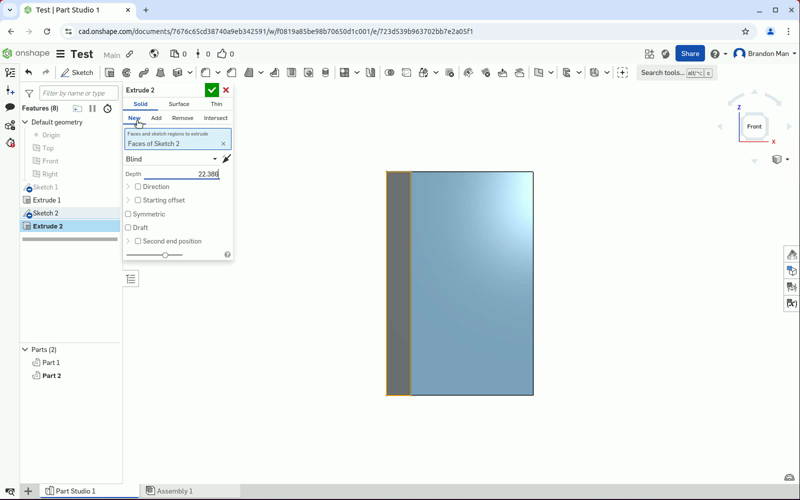
key(enter)
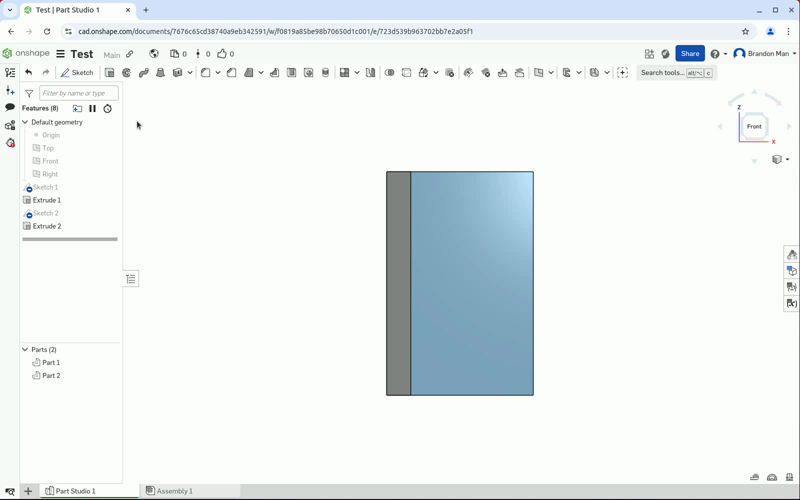
key(shift+h)
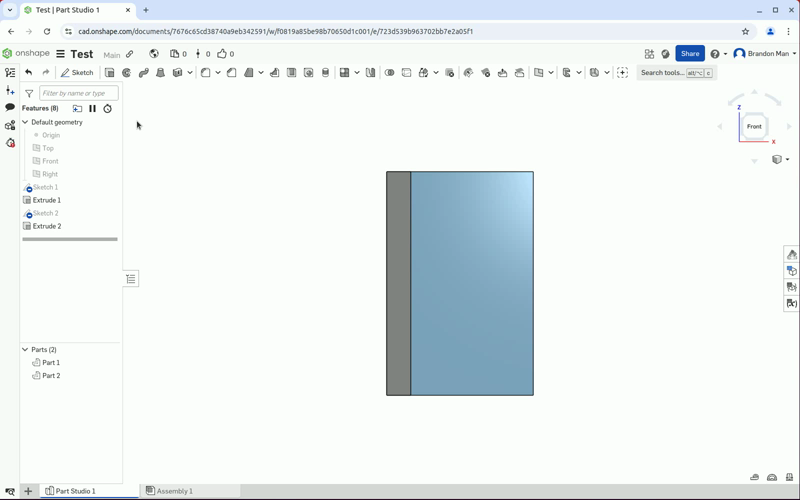
key(shift+h)
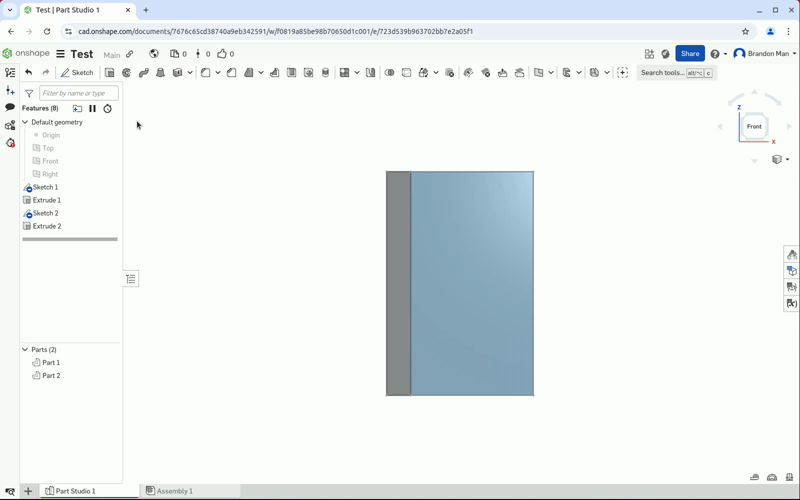
key(shift+7)
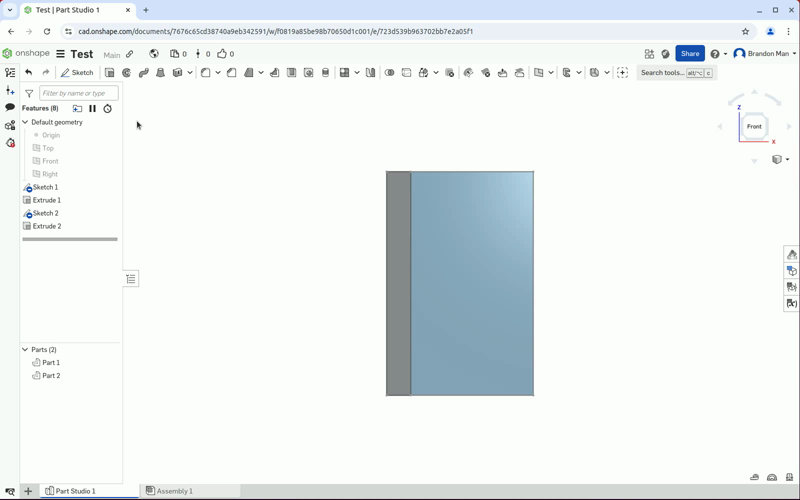
key(left, 2)
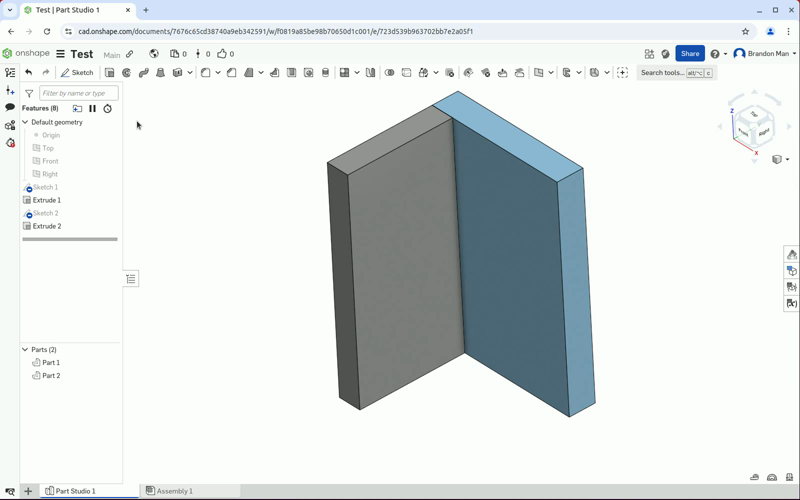
key(down, 2)
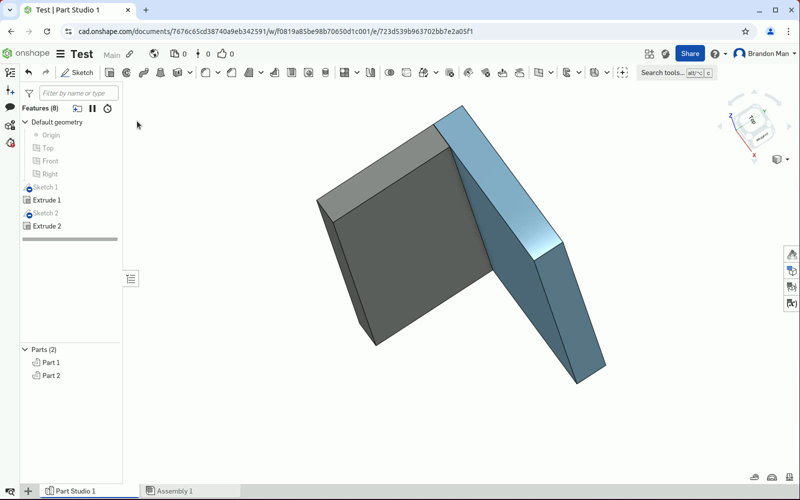
key(up, 2)
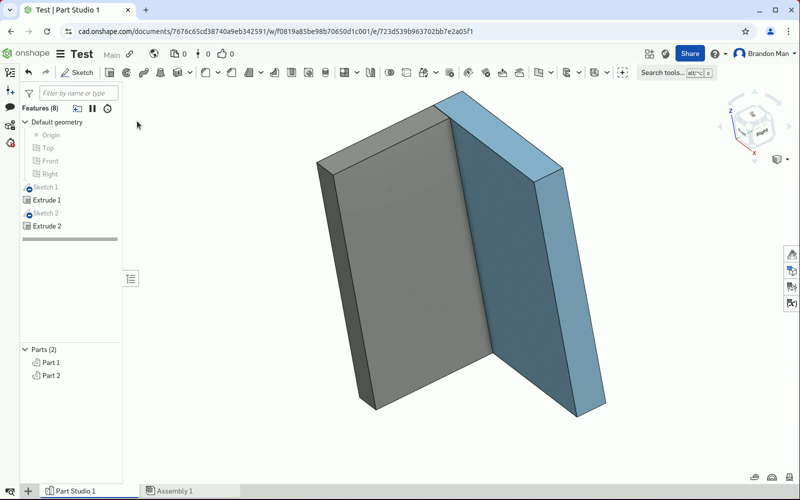
key(right, 2)
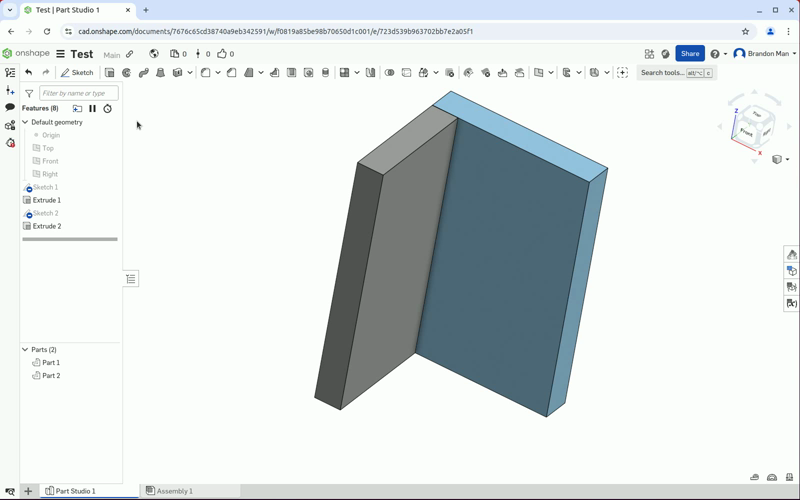
mouse_move(73, 189)
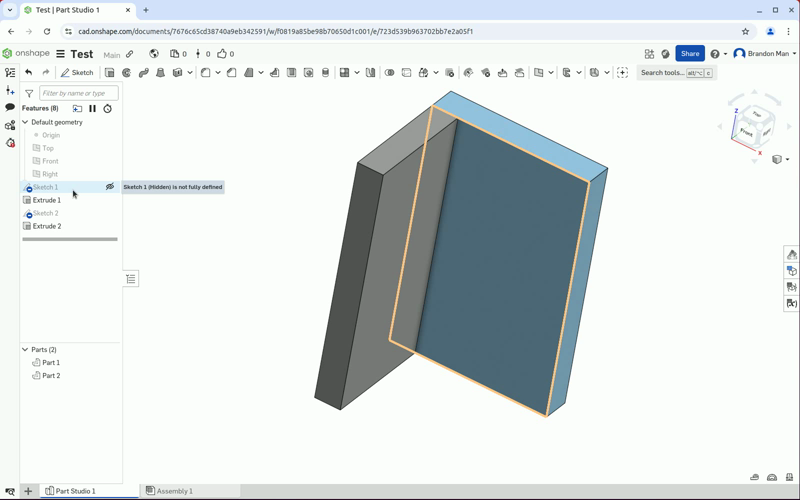
click(73, 189)